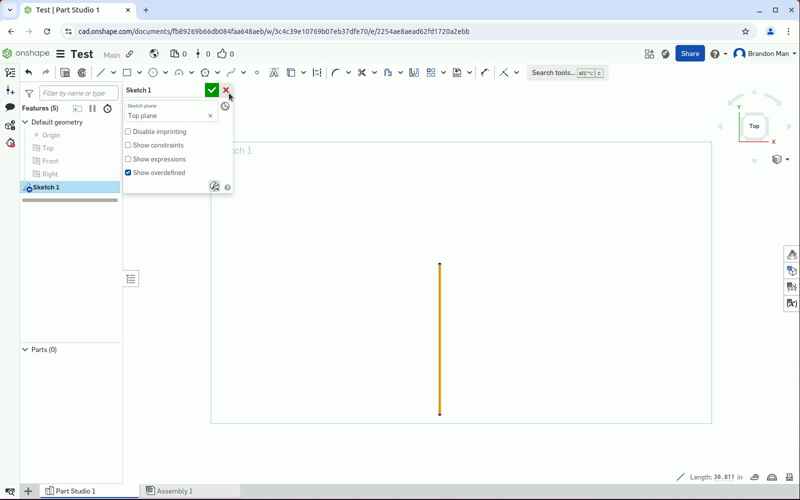
key(shift+h)
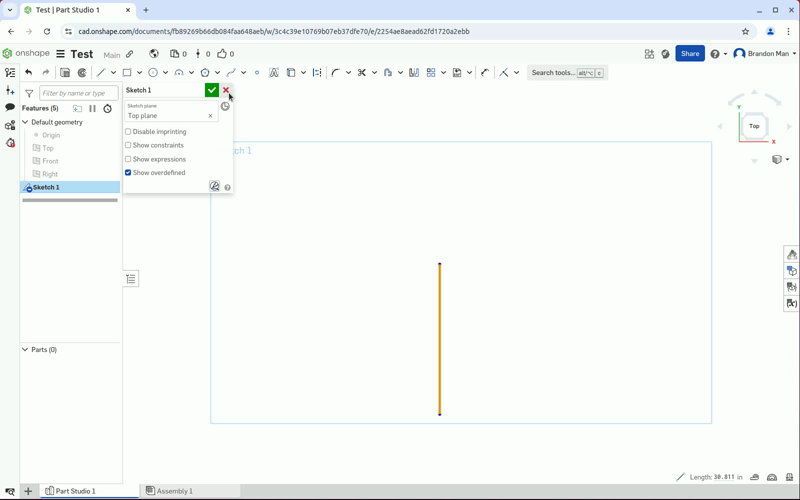
key(shift+s)
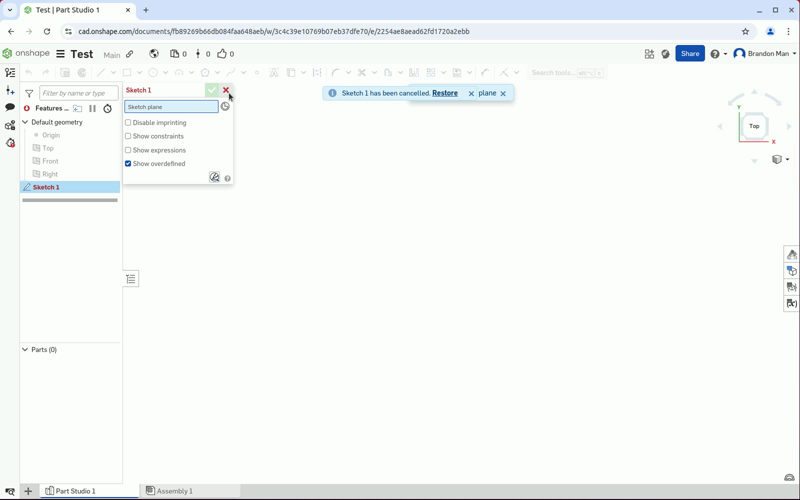
mouse_move(73, 150)
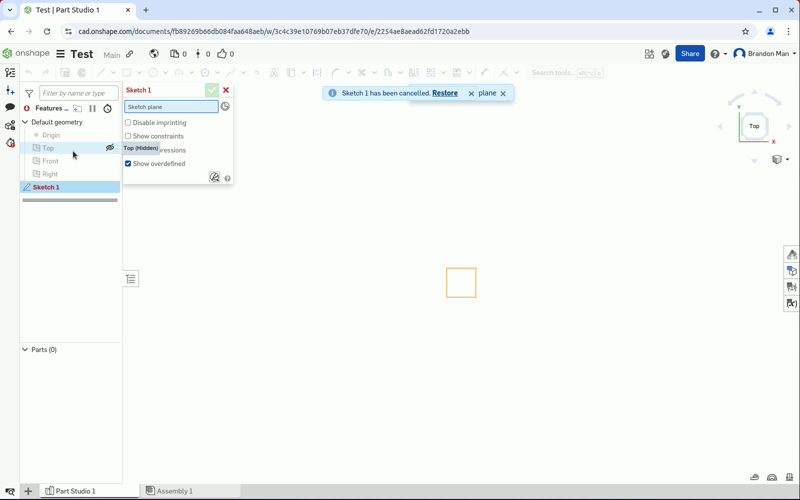
click(73, 150)
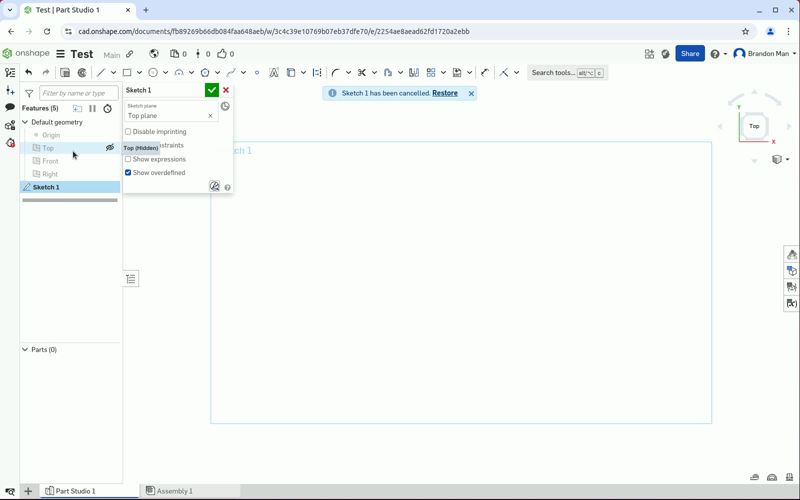
mouse_move(73, 352)
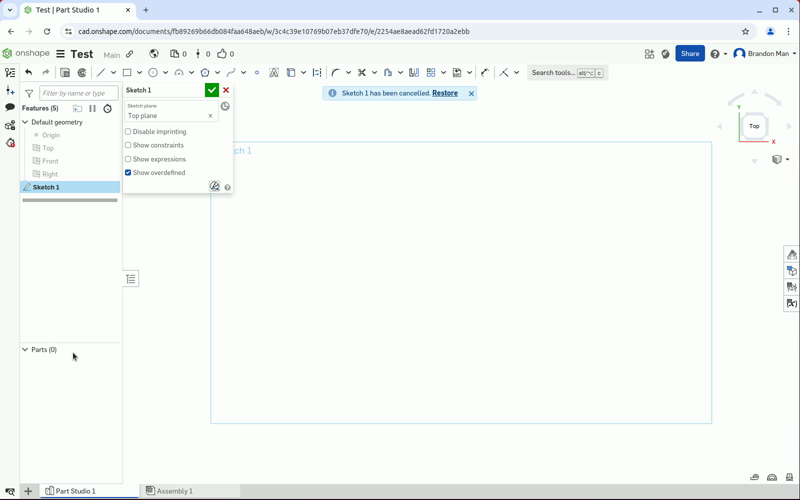
key(y)
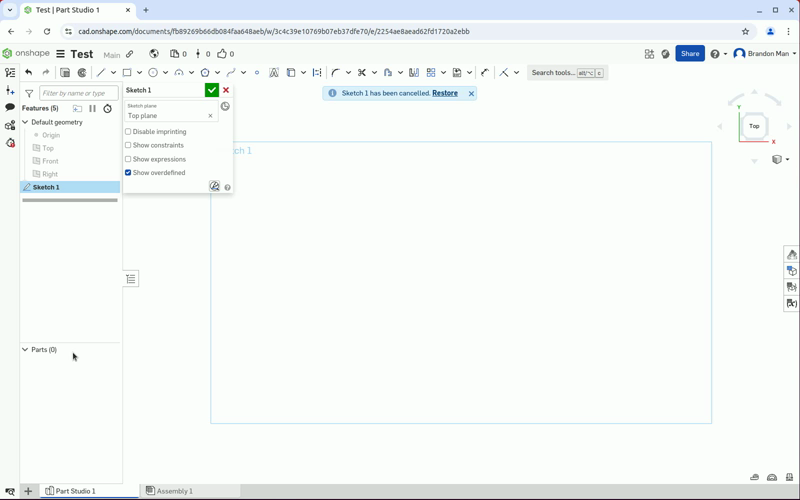
key(l)
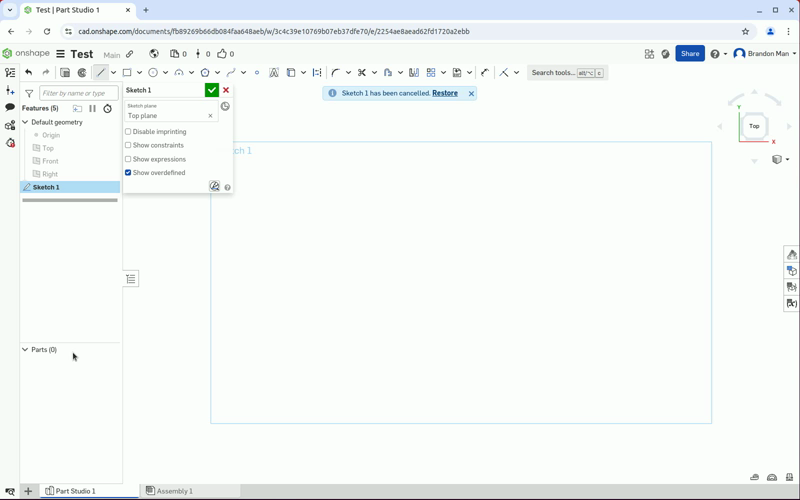
key_down(shift)
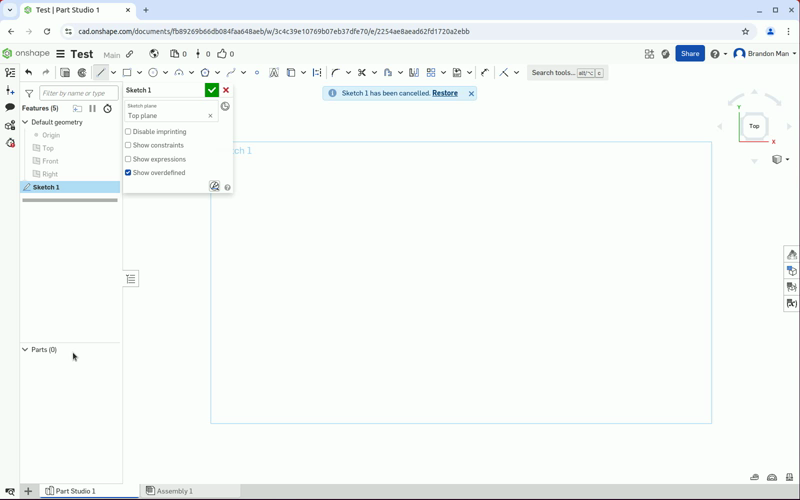
mouse_move(460, 341)
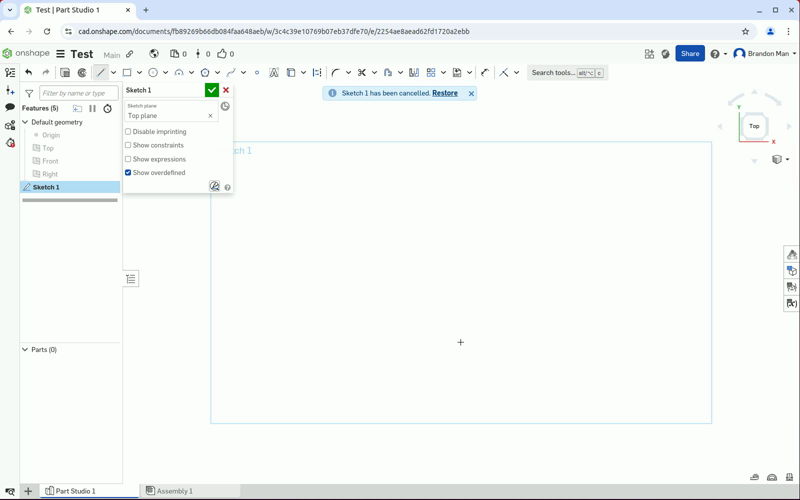
click(460, 341)
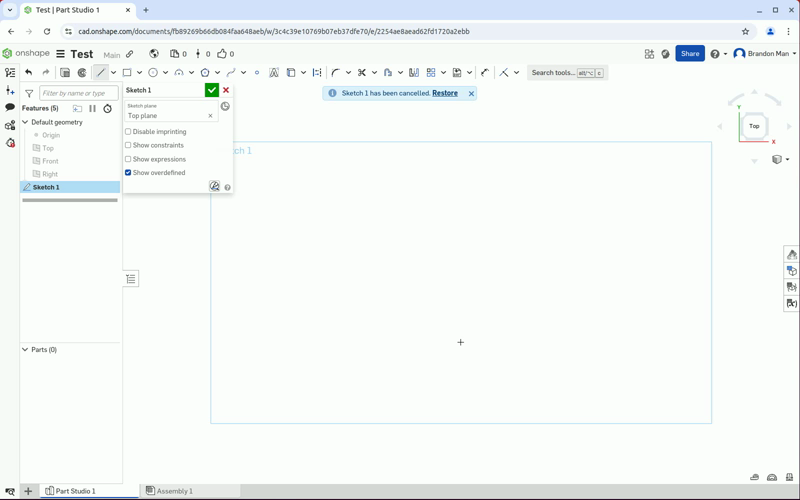
key_up(shift)
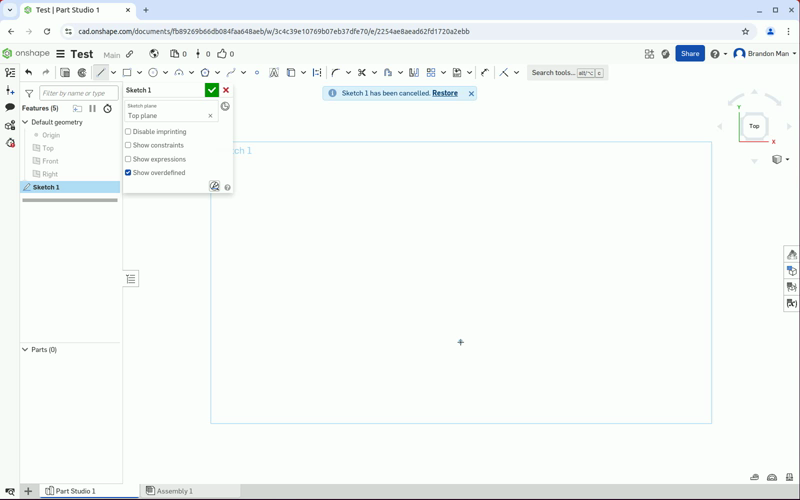
key_down(shift)
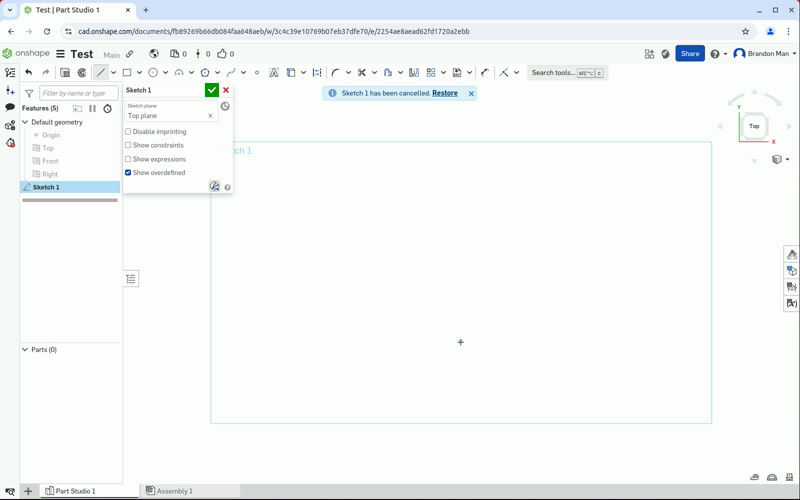
mouse_move(490, 341)
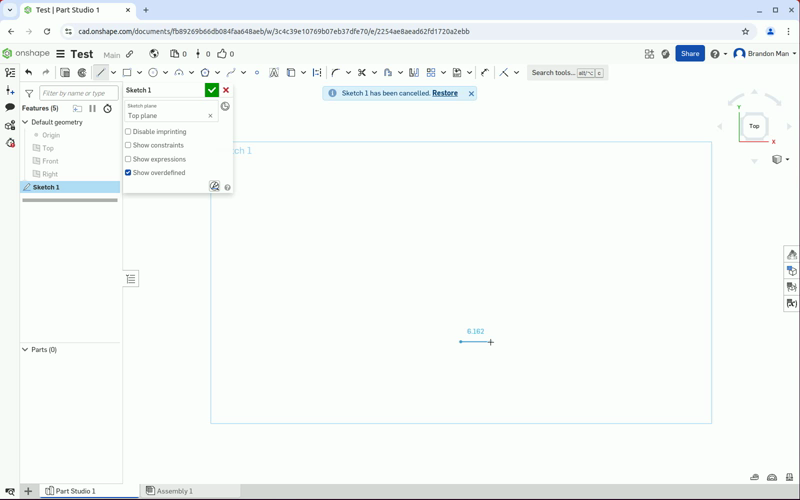
mouse_move(514, 341)
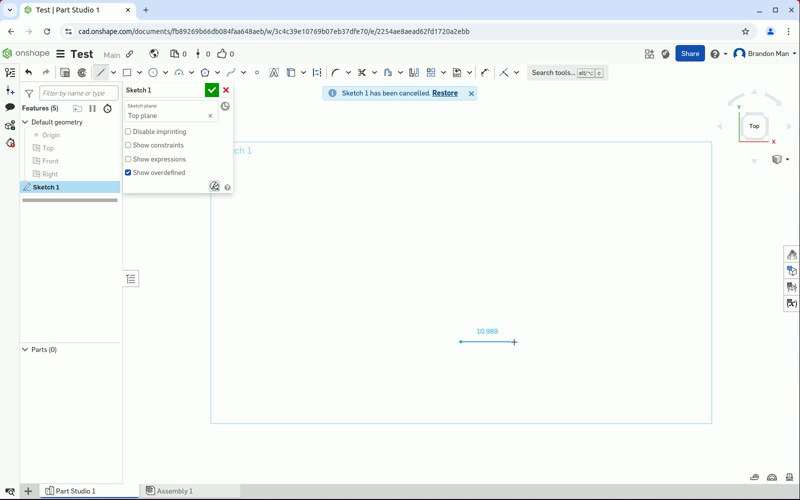
click(514, 341)
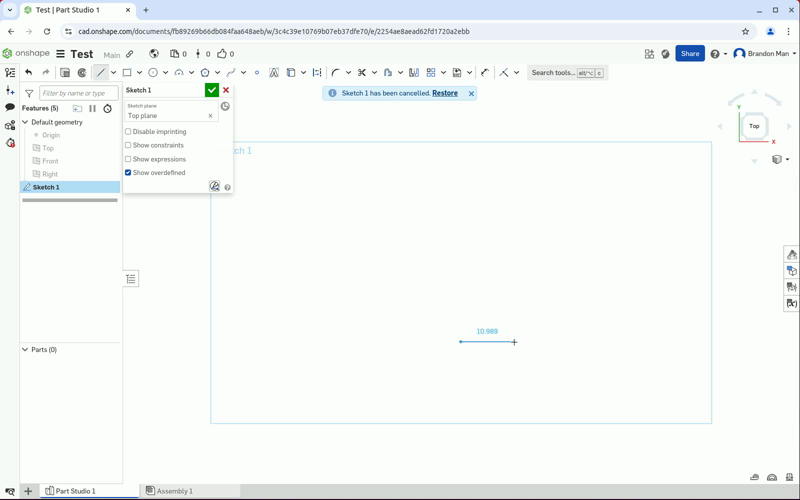
key_up(shift)
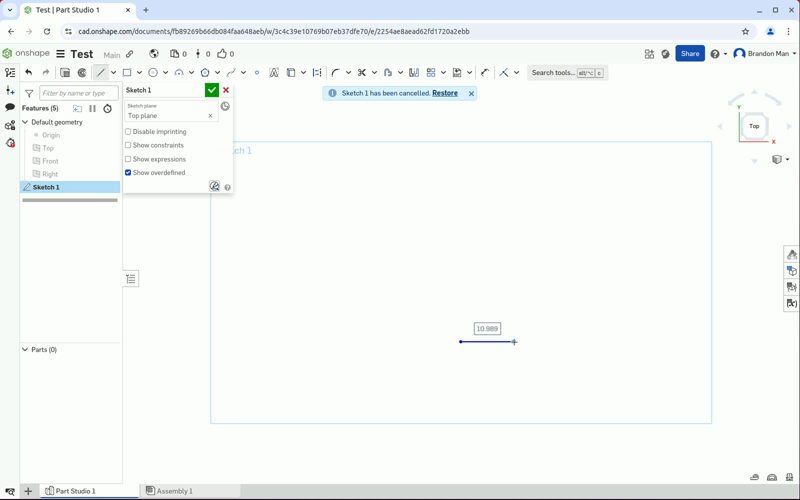
key_down(shift)
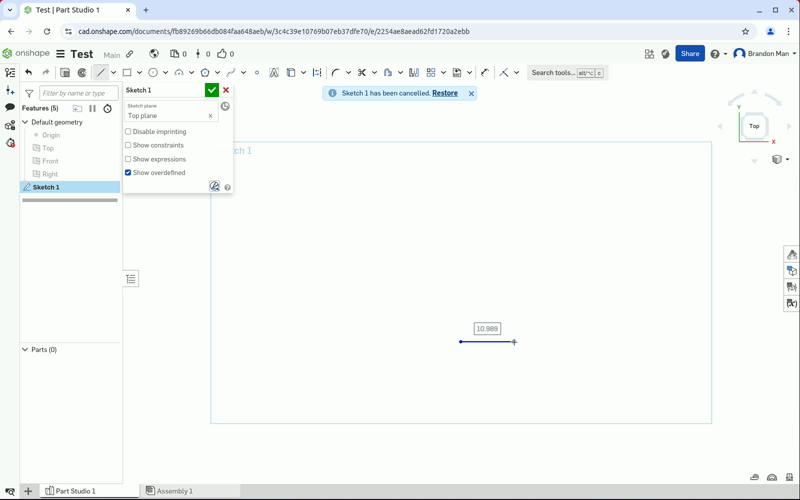
mouse_move(544, 341)
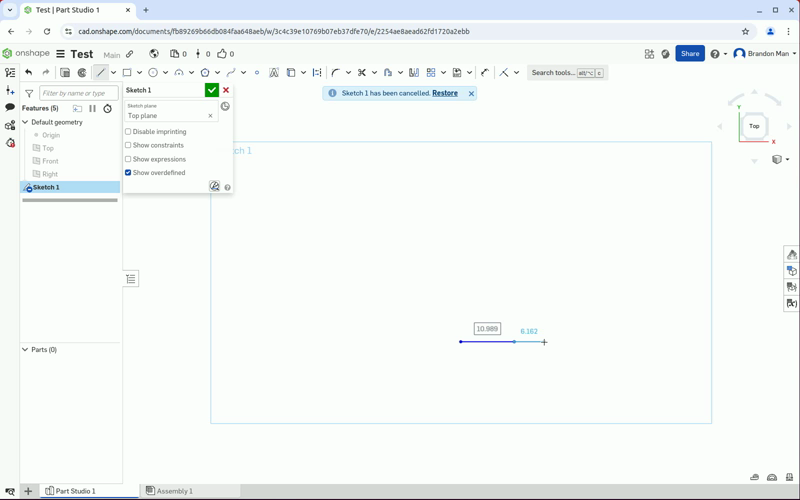
mouse_move(514, 282)
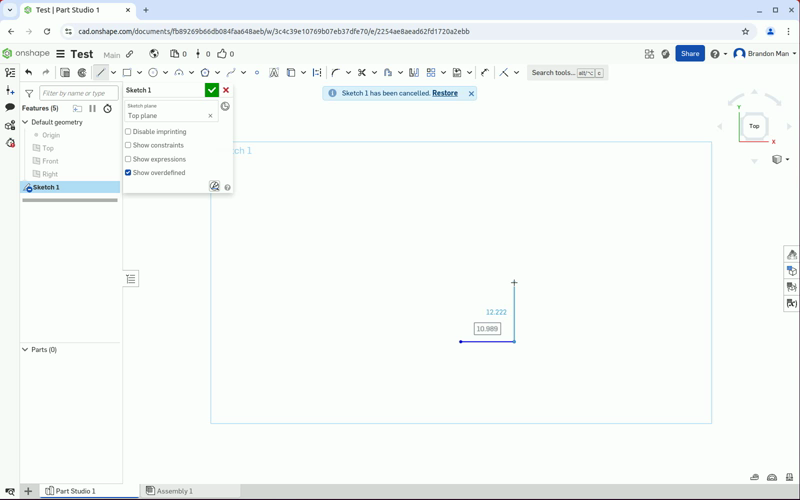
click(514, 282)
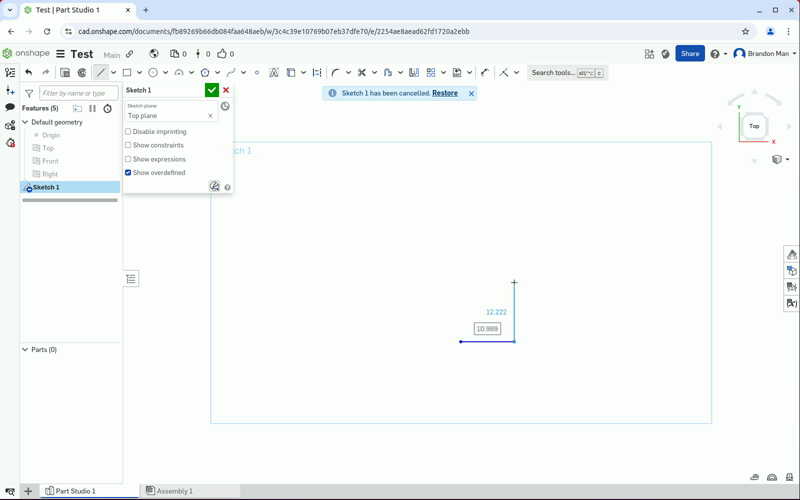
key_up(shift)
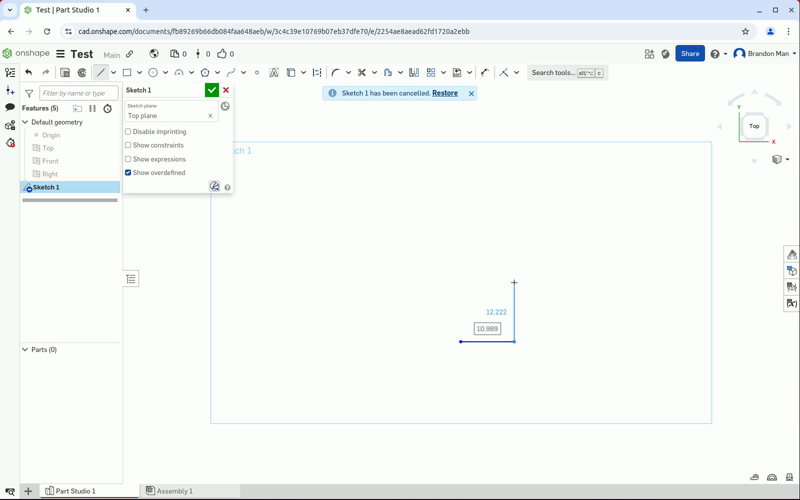
key_down(shift)
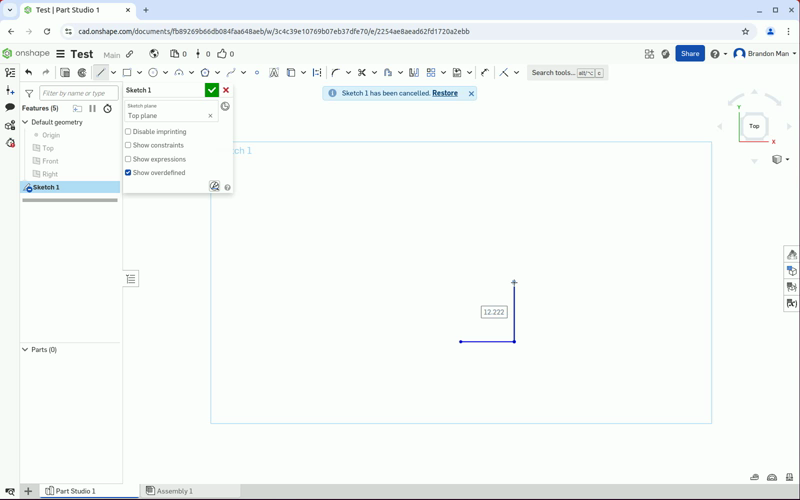
mouse_move(544, 282)
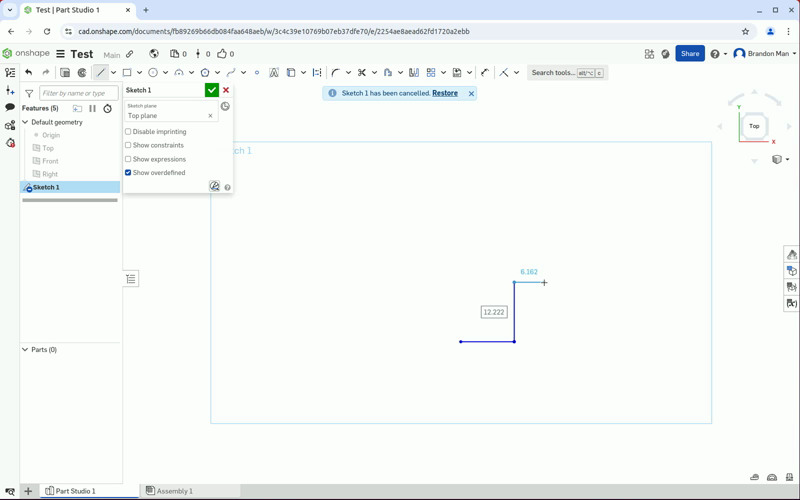
mouse_move(460, 282)
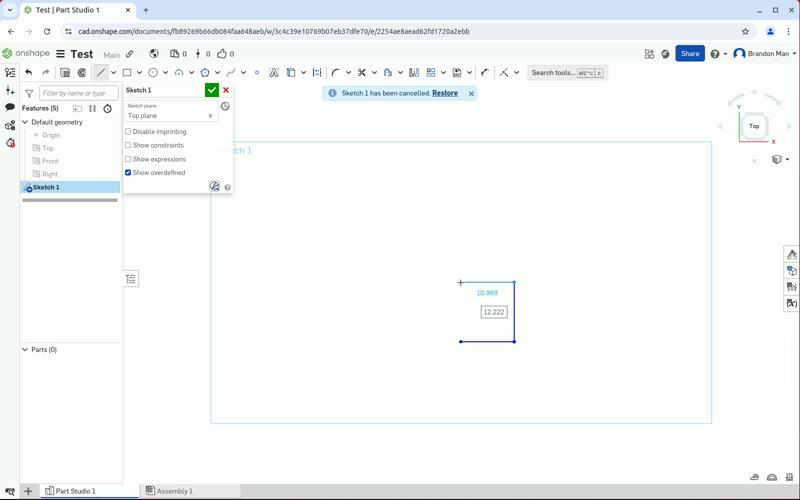
click(460, 282)
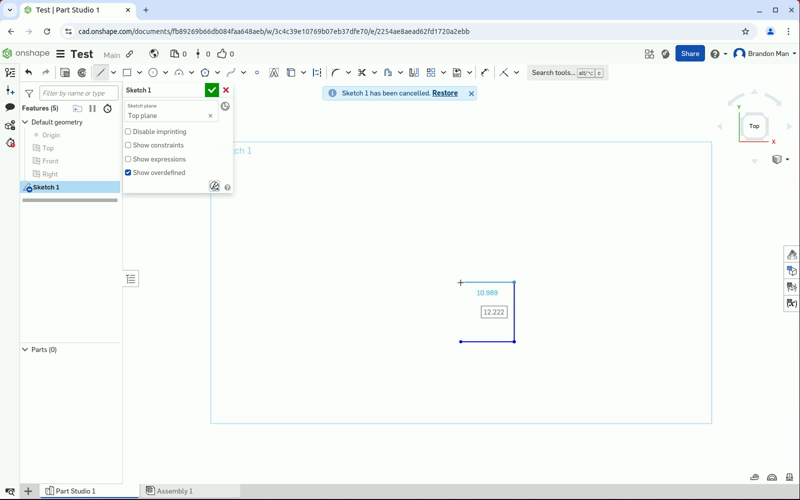
key_up(shift)
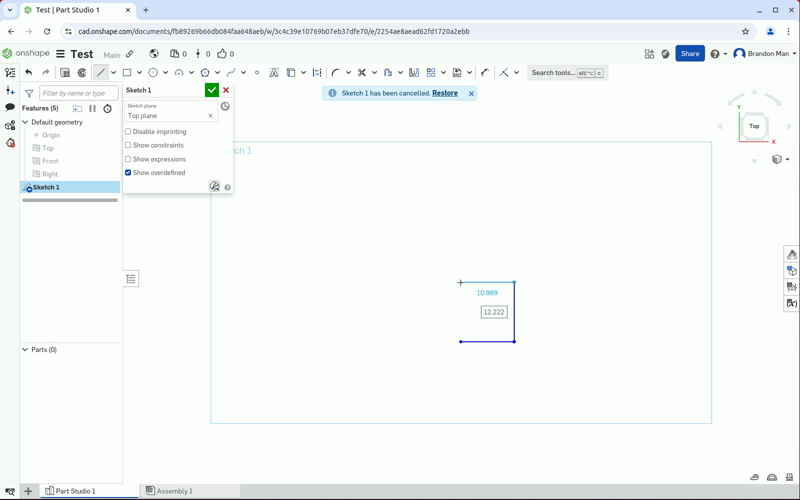
mouse_move(490, 282)
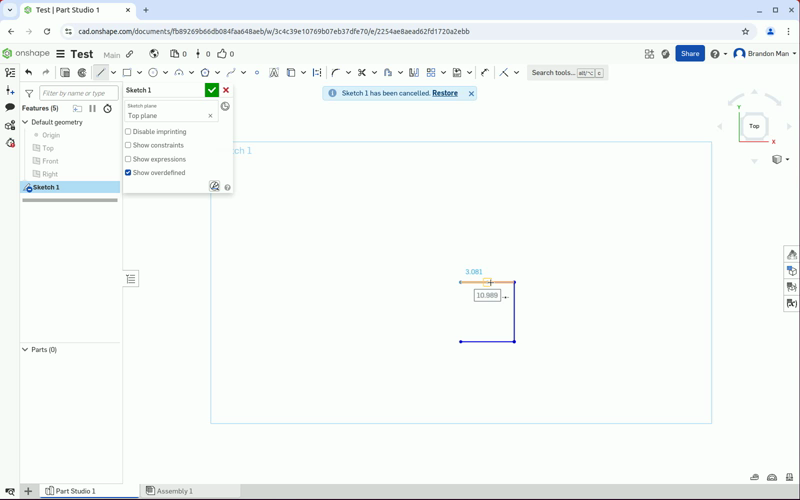
key_down(shift)
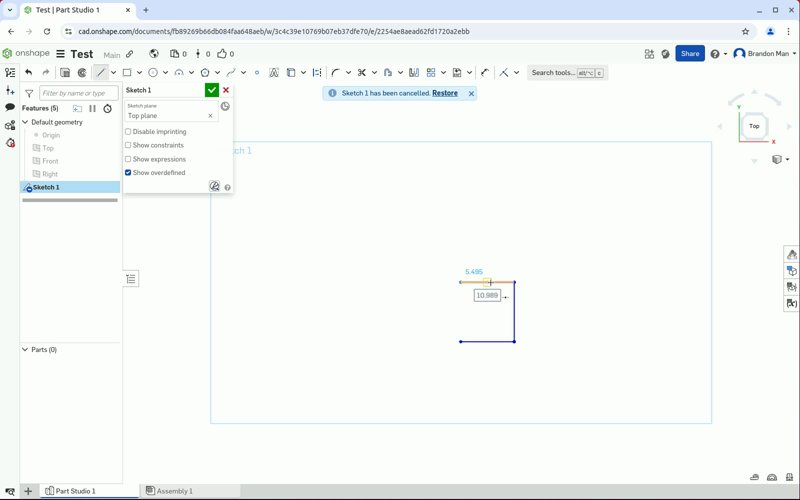
mouse_move(460, 341)
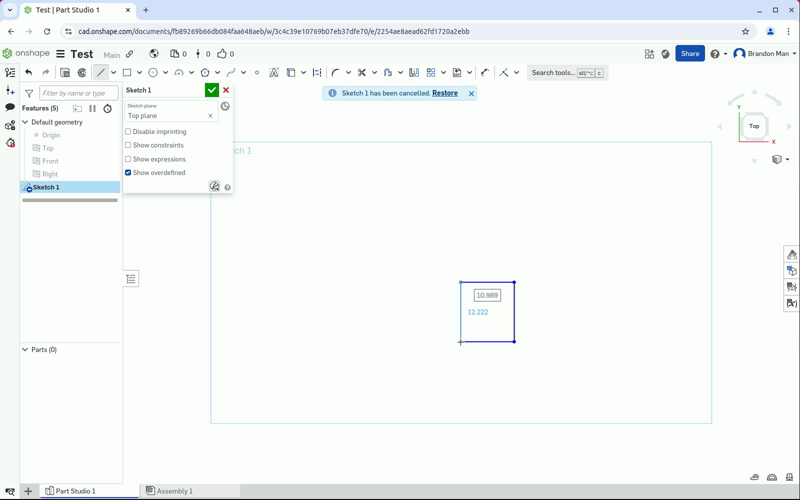
key_up(shift)
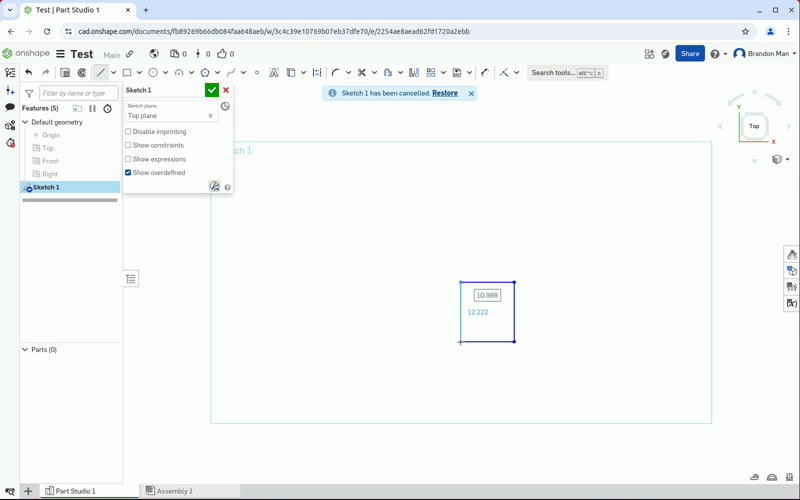
click(460, 341)
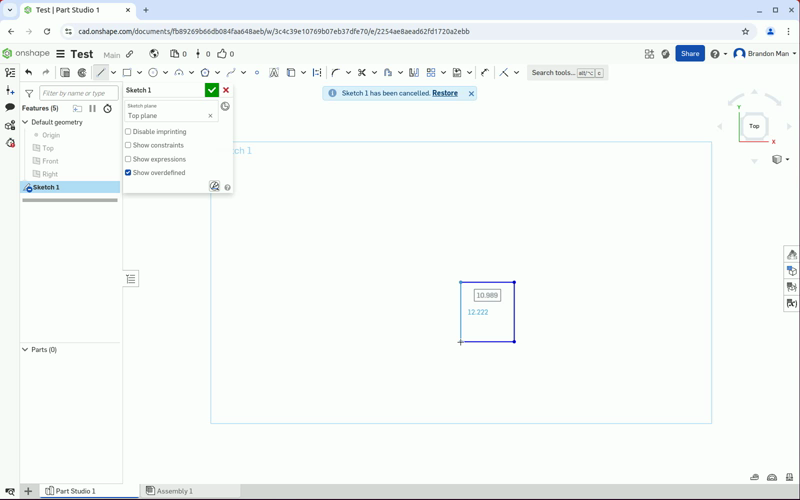
key(esc)
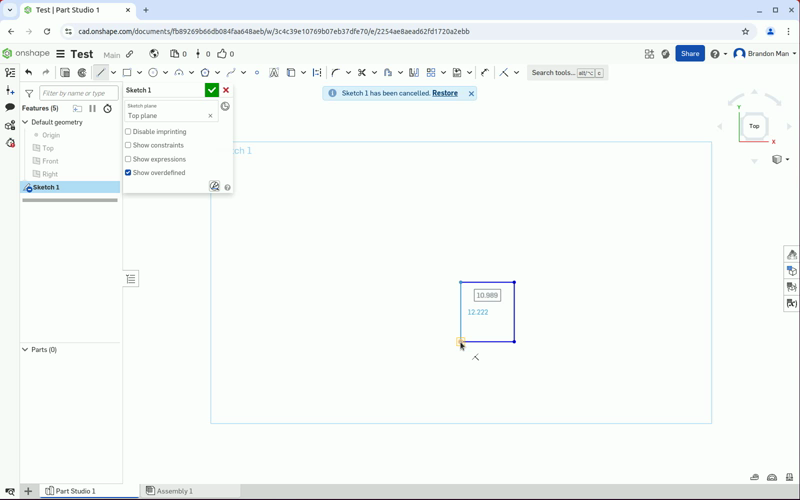
mouse_move(488, 317)
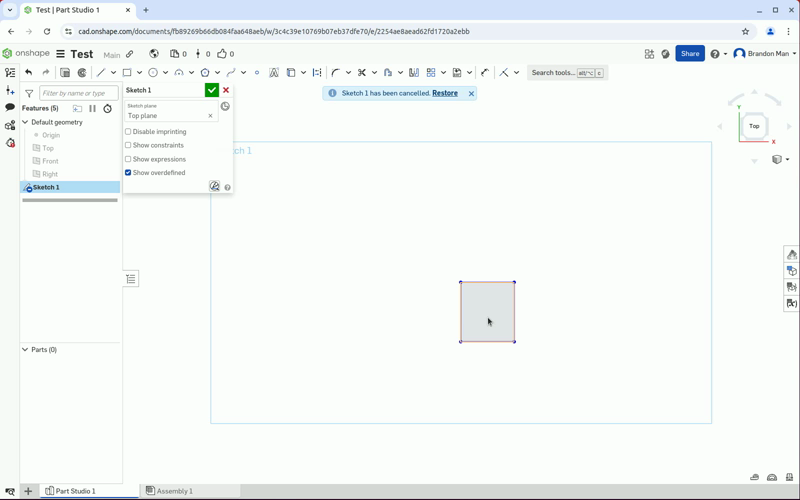
click(488, 317)
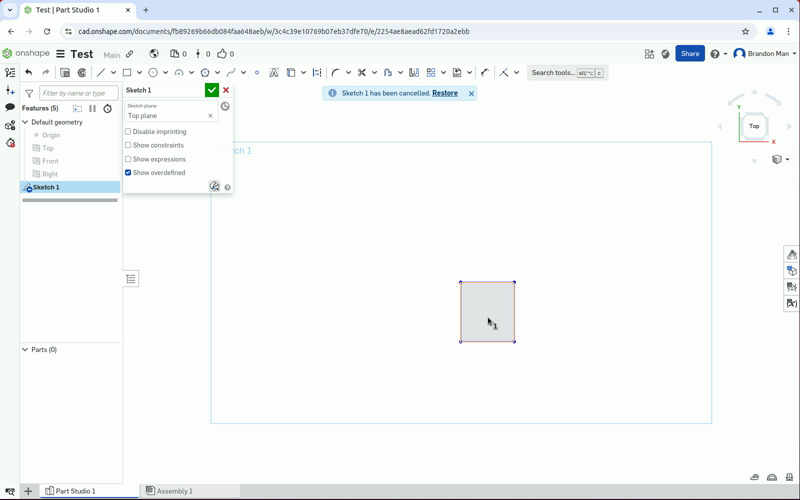
mouse_move(73, 352)
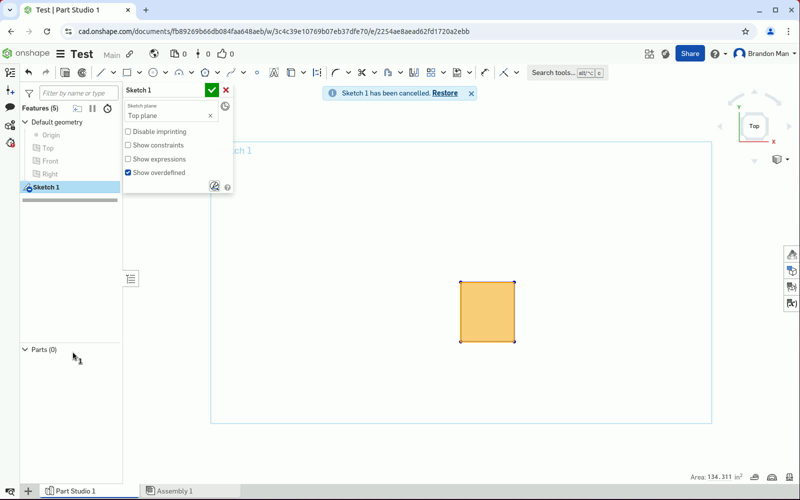
key(shift+y)
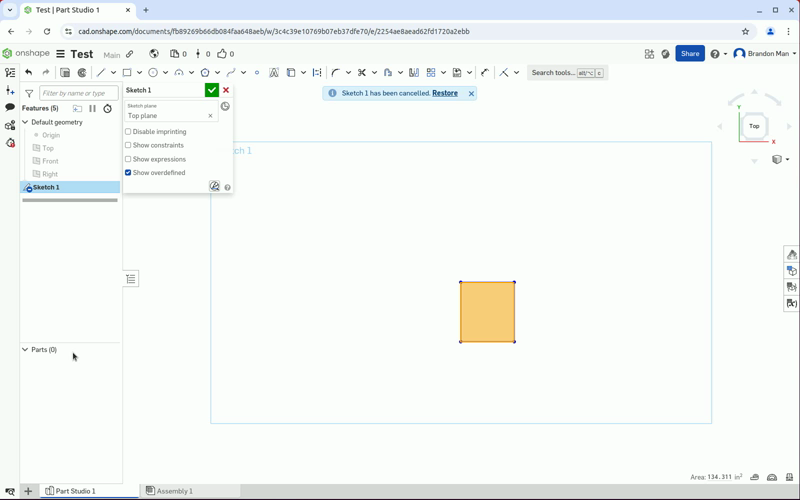
key(shift+e)
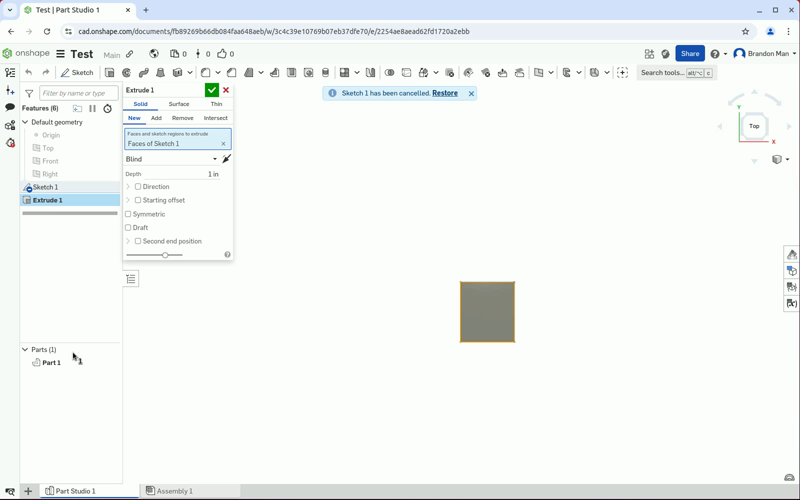
mouse_move(143, 106)
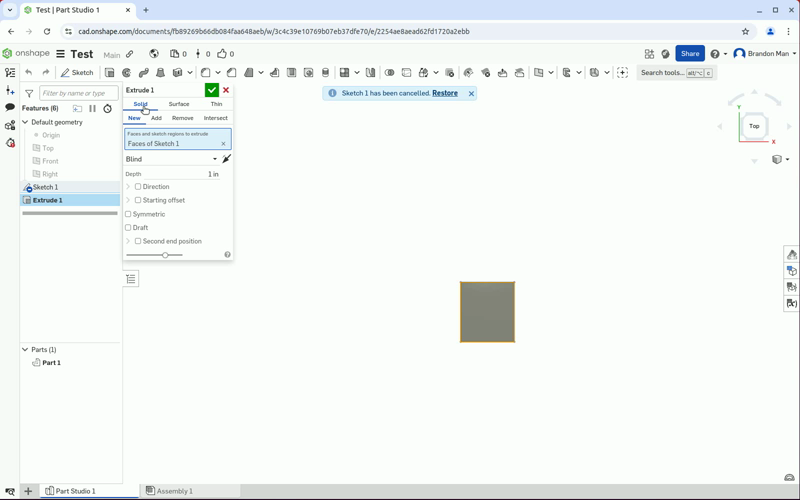
click(143, 106)
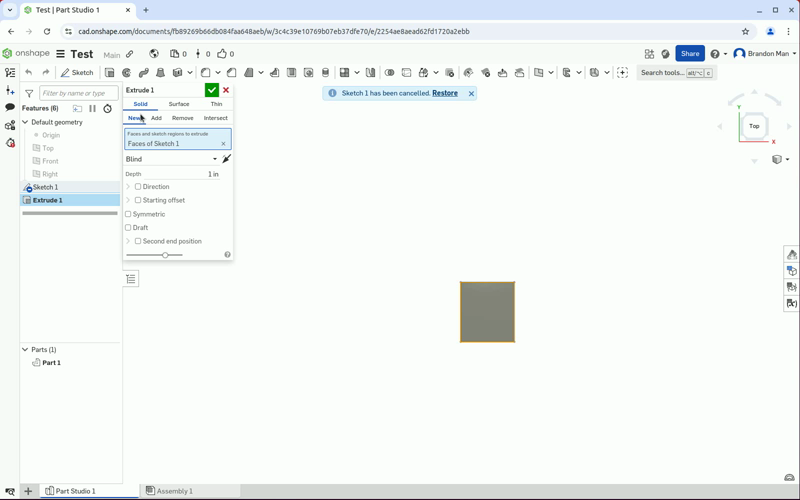
mouse_move(137, 120)
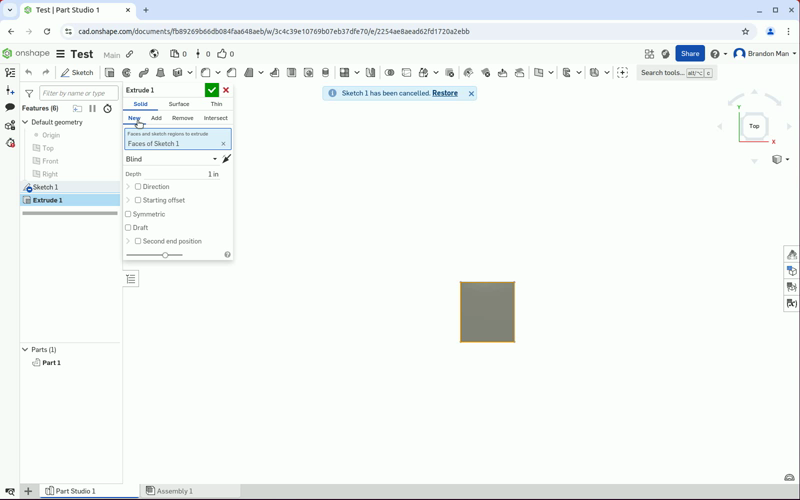
click(137, 120)
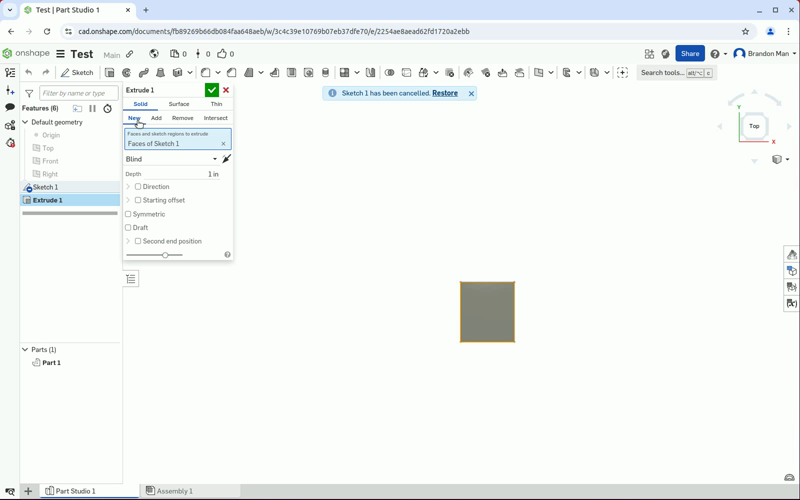
key(tab, 4)
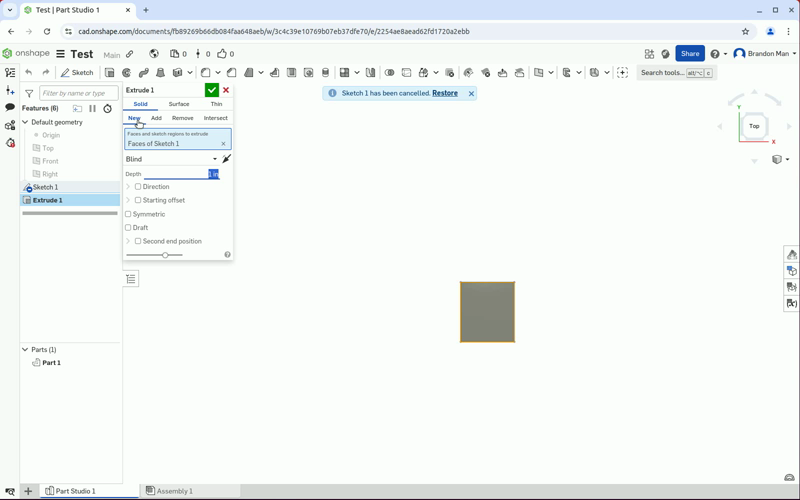
text(23.108)
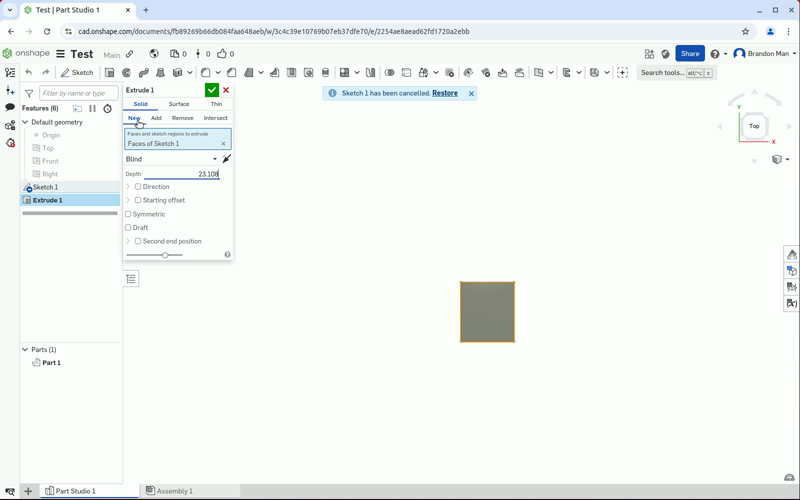
key(enter)
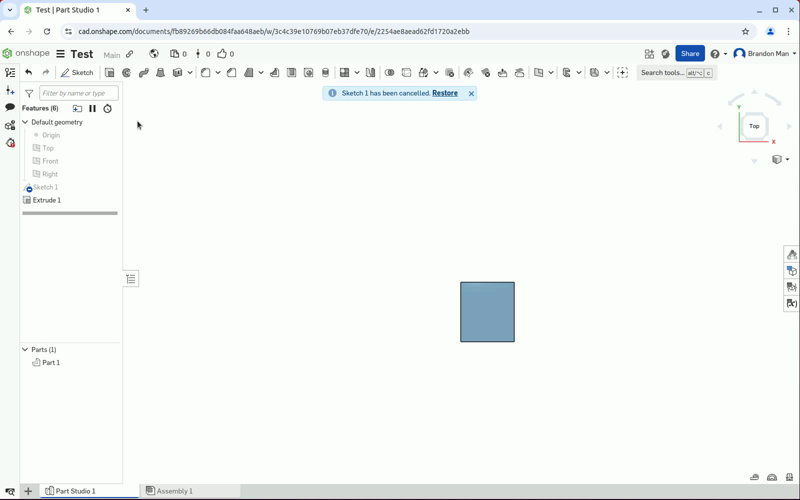
key(shift+h)
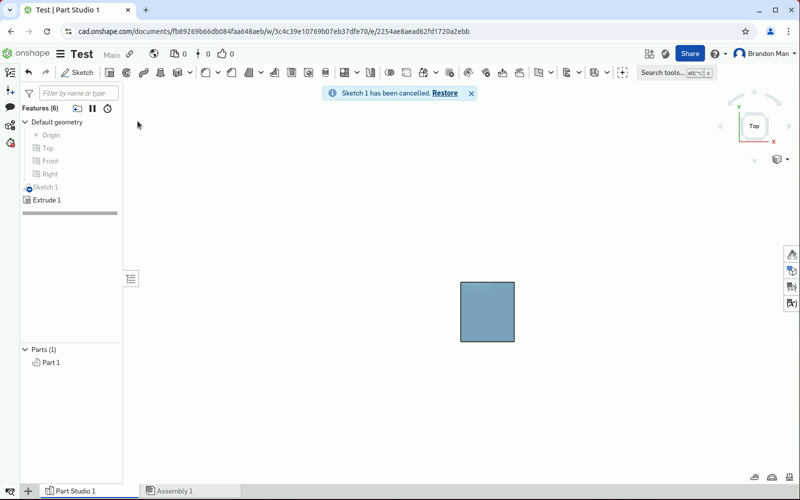
key(shift+h)
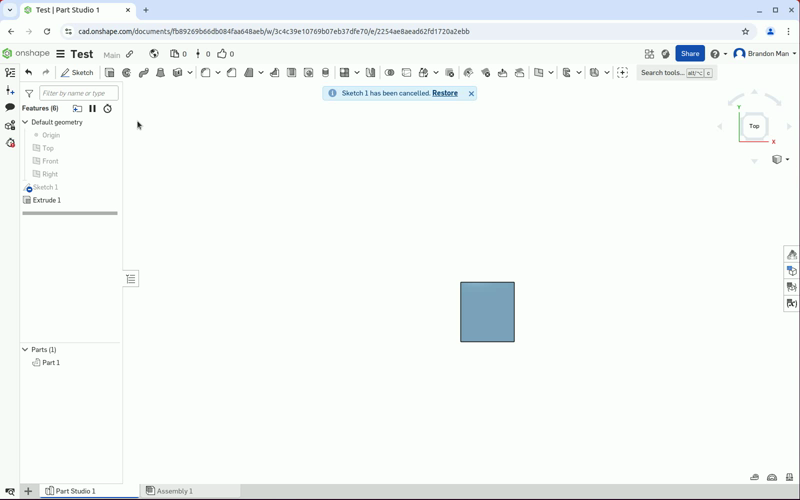
mouse_move(73, 189)
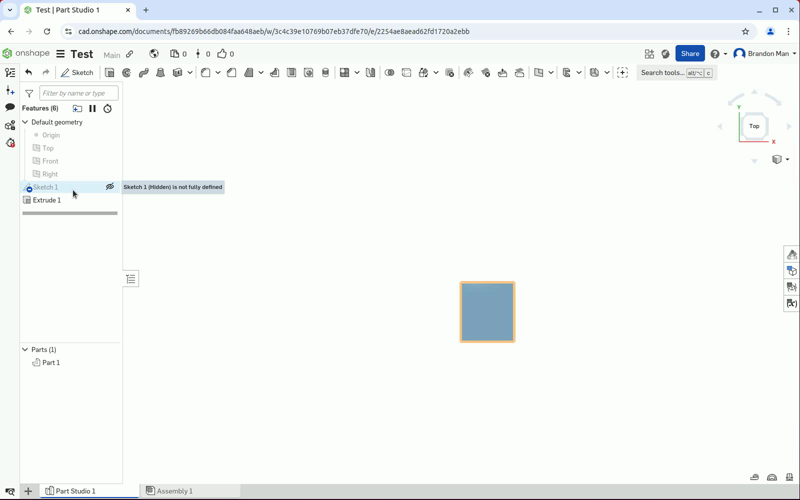
click(73, 189)
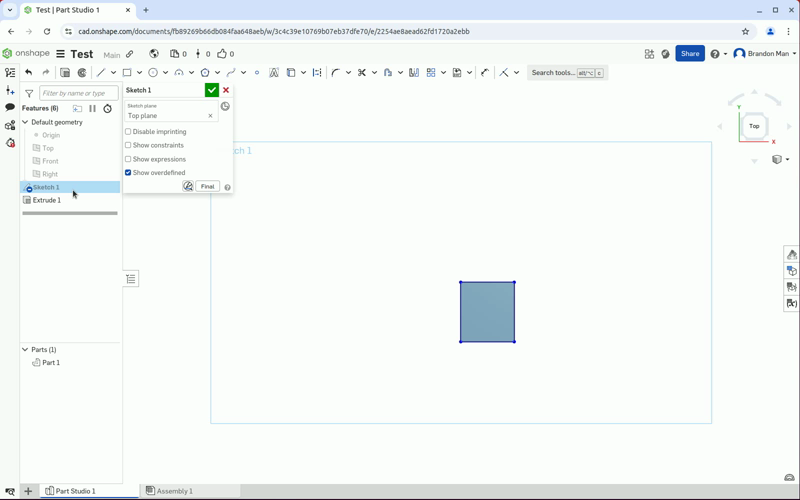
mouse_move(229, 92)
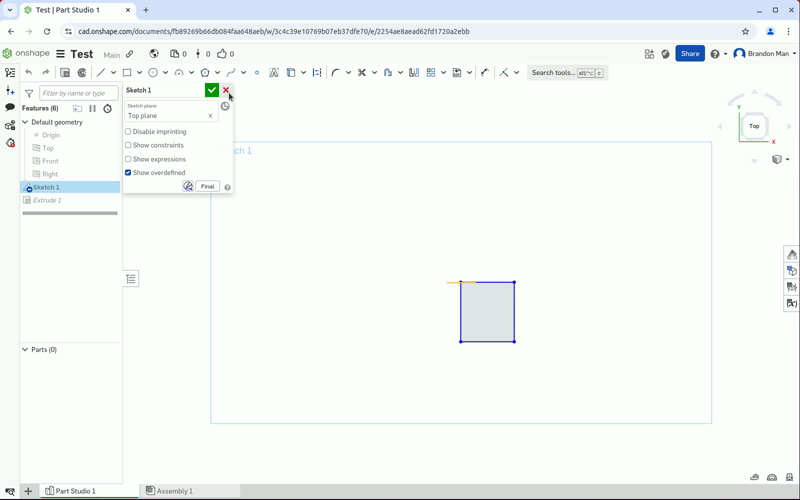
click(229, 92)
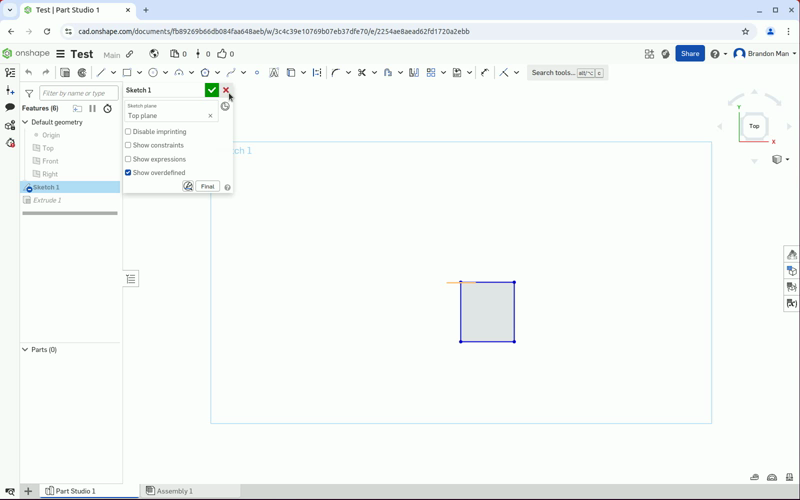
key(shift+s)
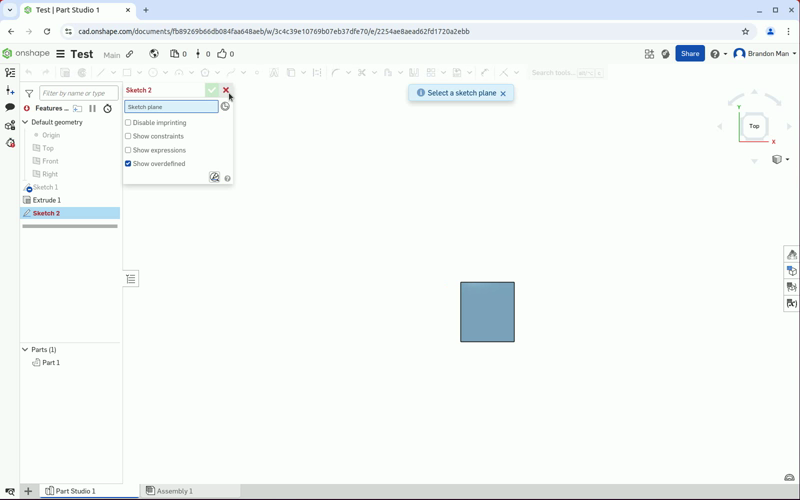
mouse_move(73, 150)
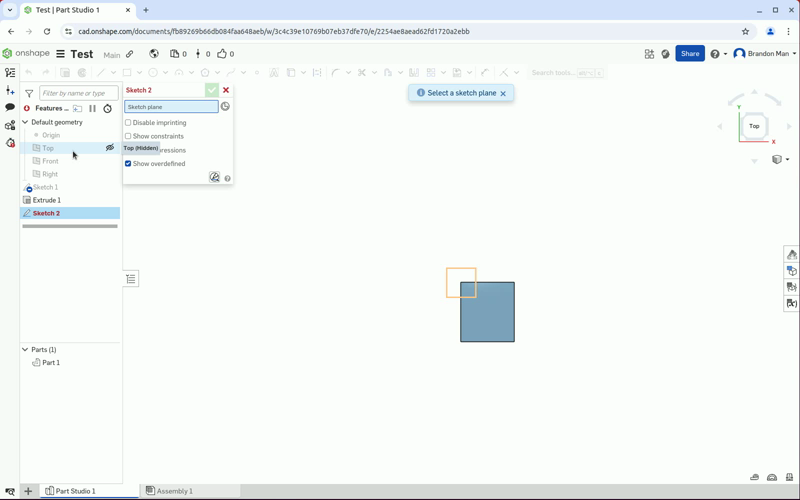
click(73, 150)
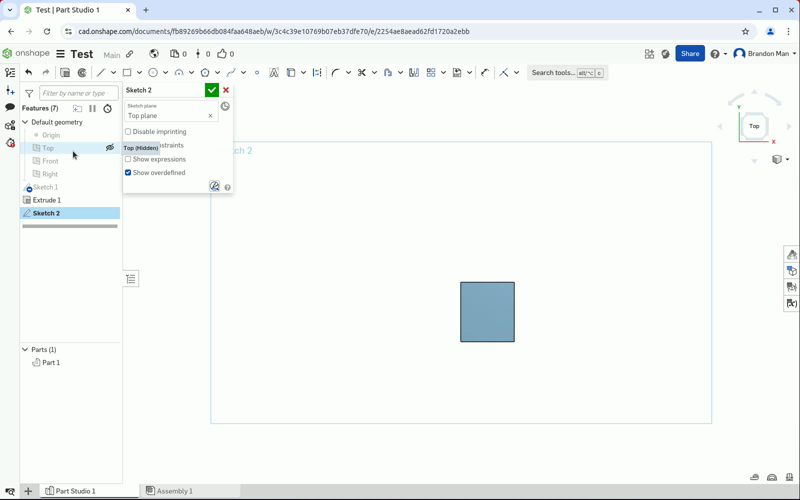
mouse_move(73, 352)
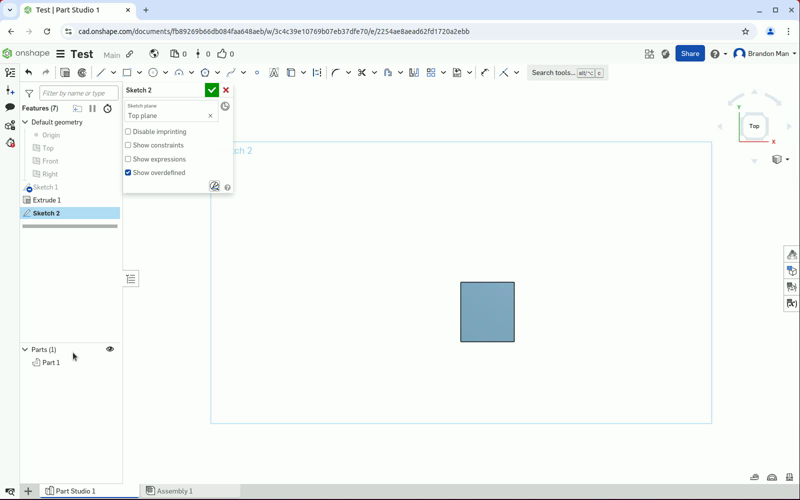
key(y)
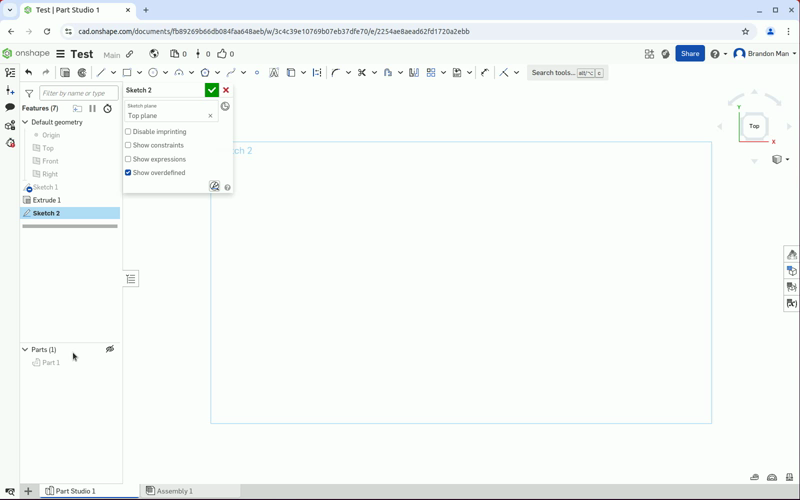
key(l)
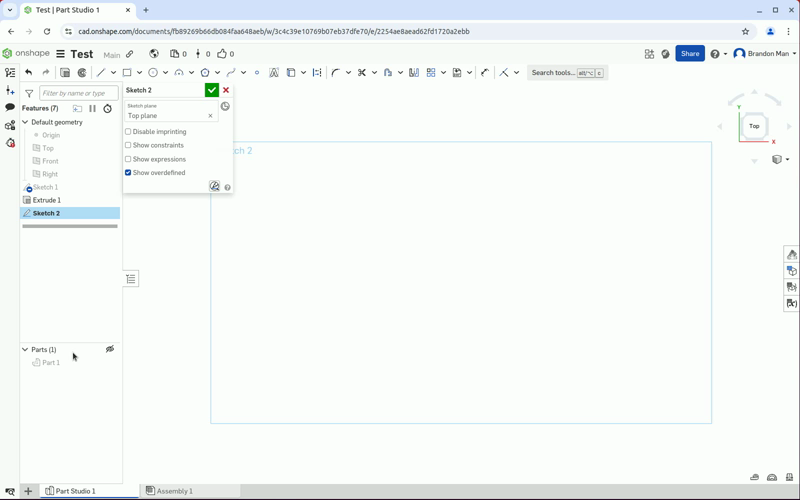
key_down(shift)
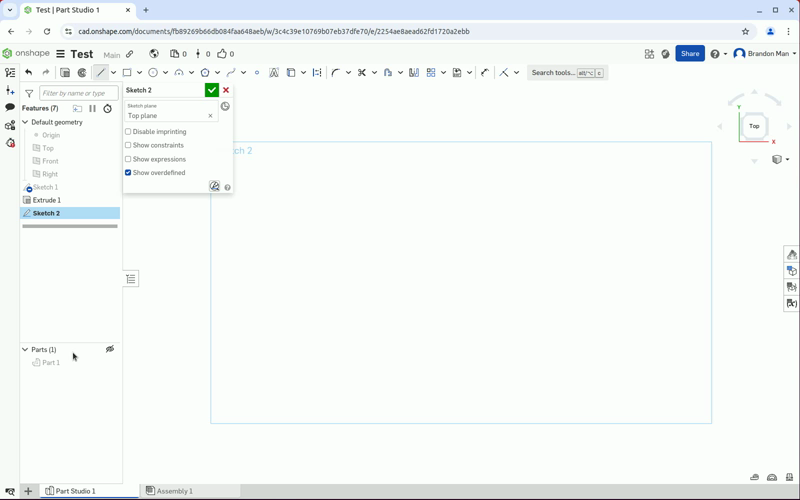
mouse_move(439, 341)
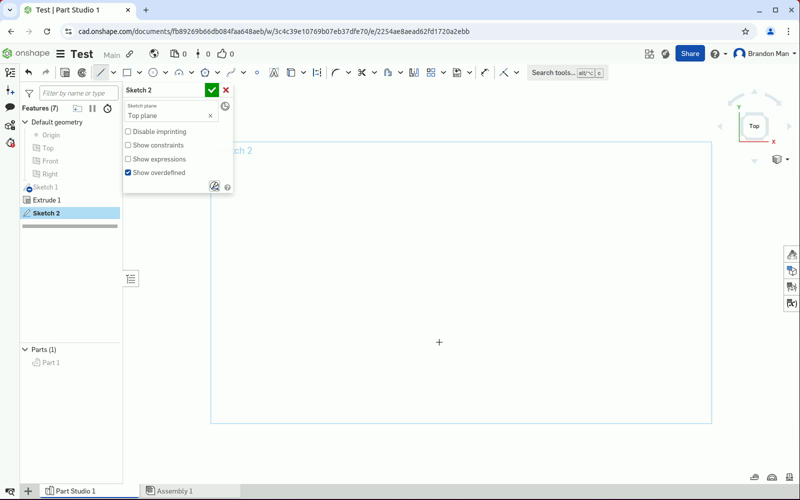
click(439, 341)
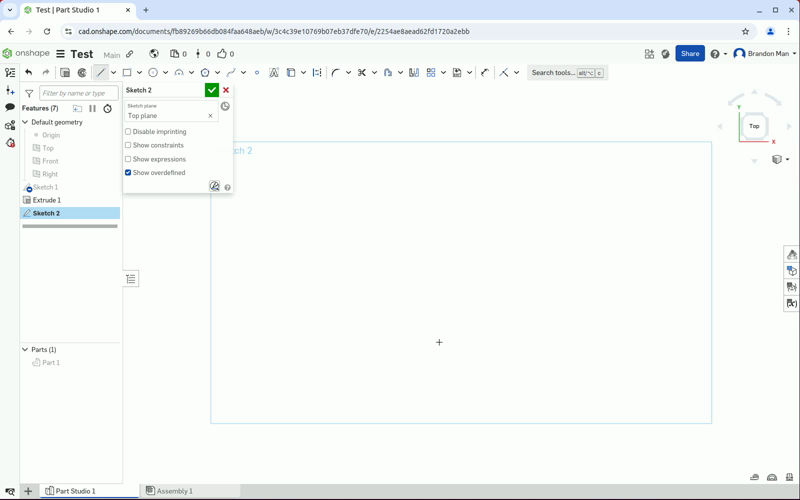
key_up(shift)
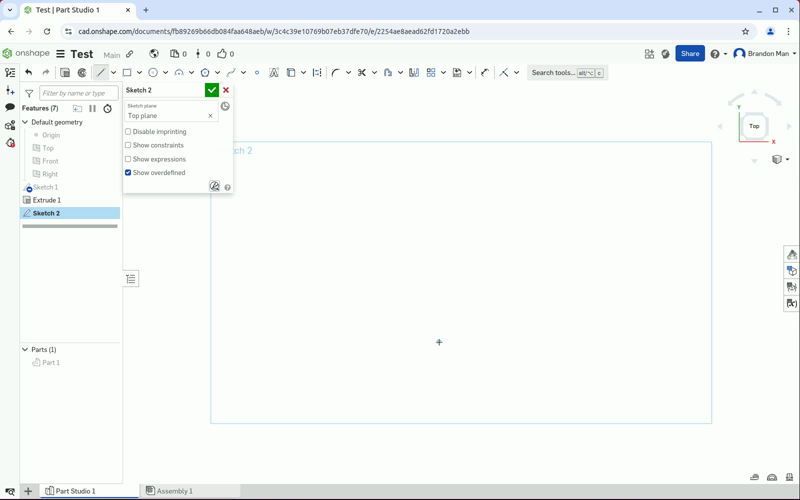
key_down(shift)
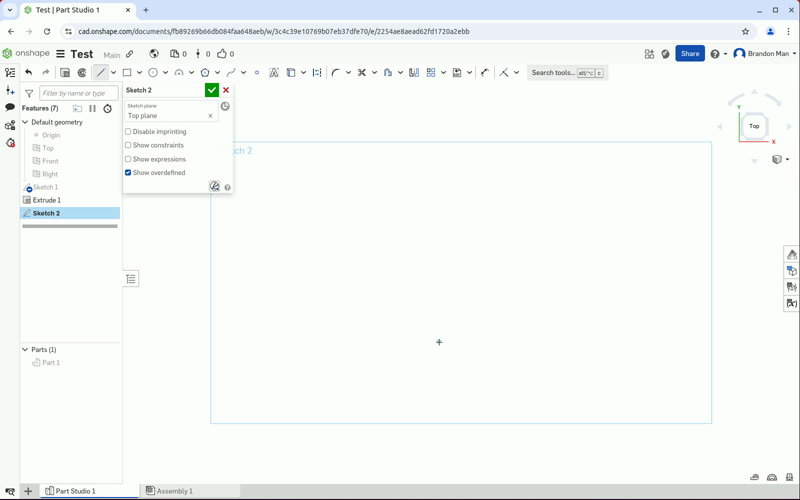
mouse_move(469, 341)
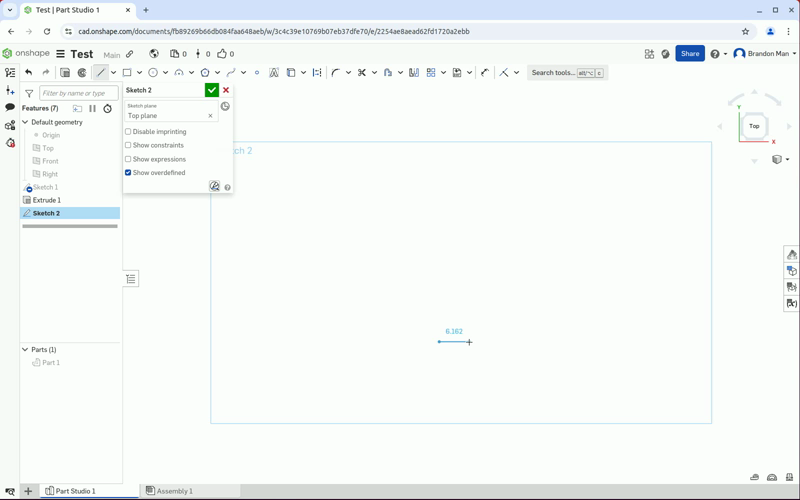
mouse_move(461, 341)
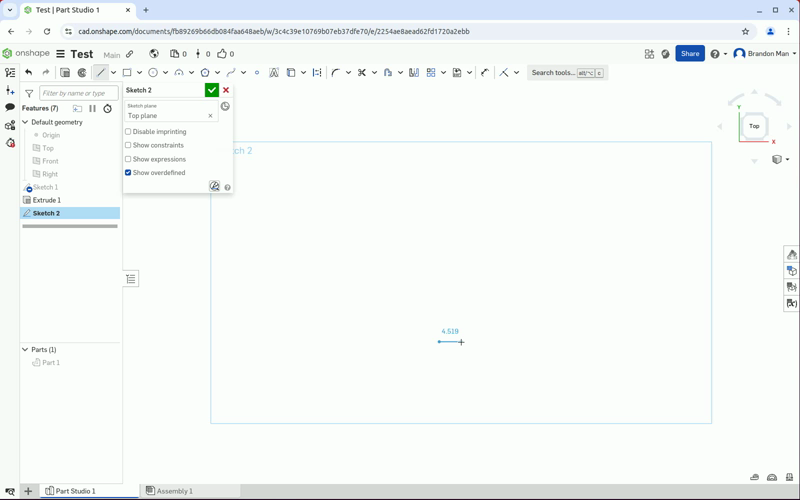
click(461, 341)
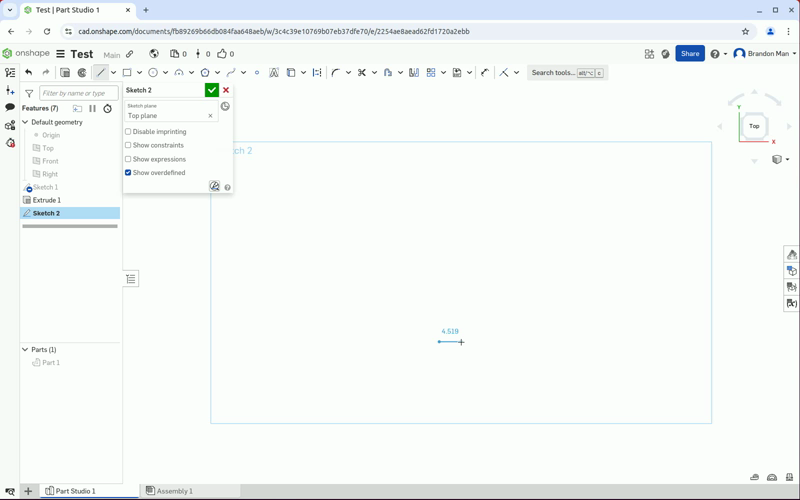
key_up(shift)
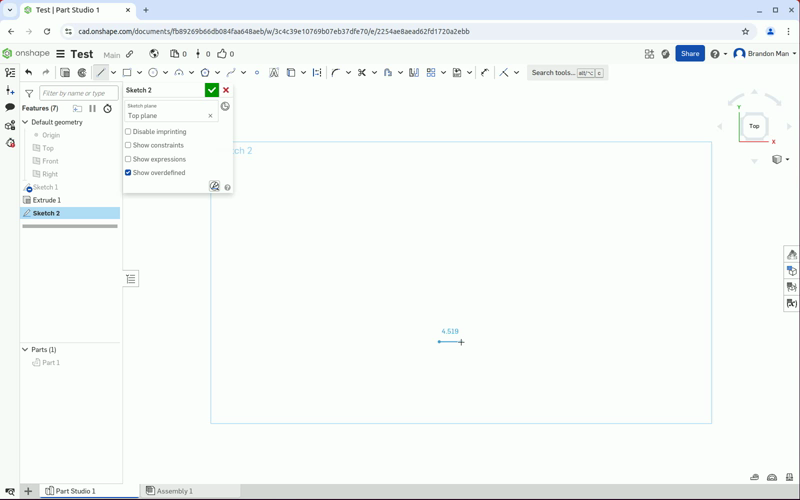
key_down(shift)
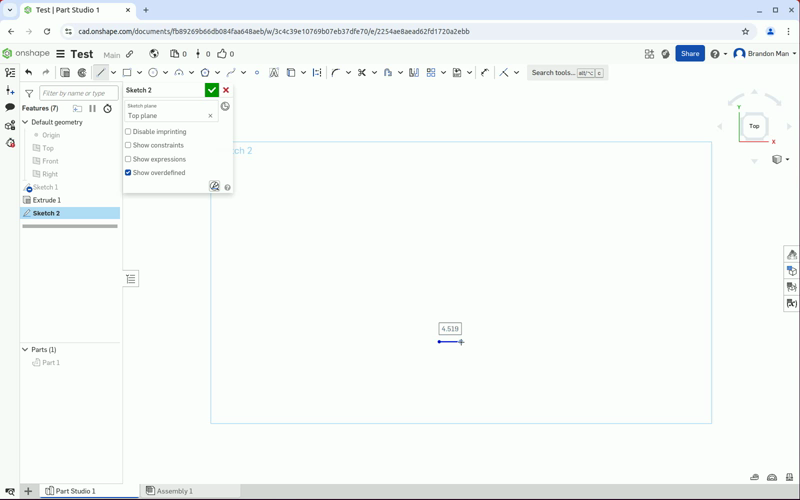
mouse_move(491, 341)
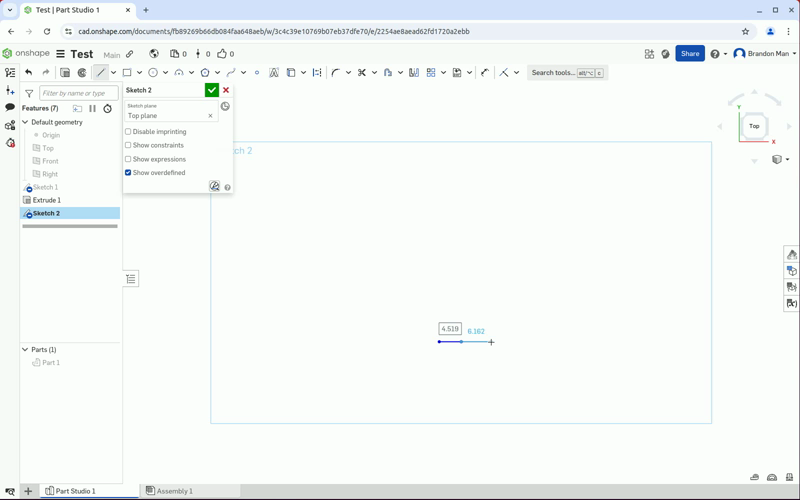
mouse_move(461, 282)
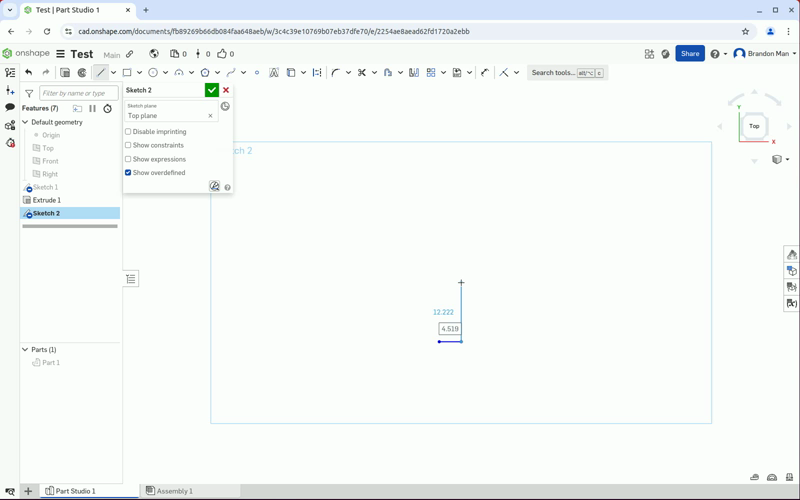
click(461, 282)
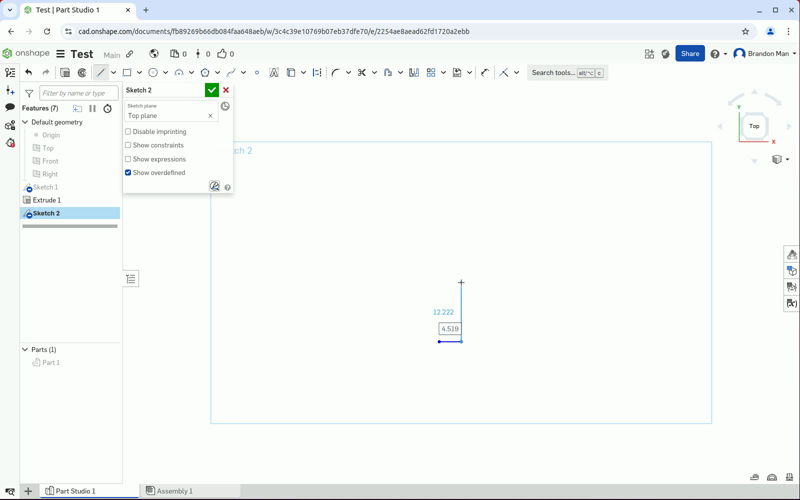
key_up(shift)
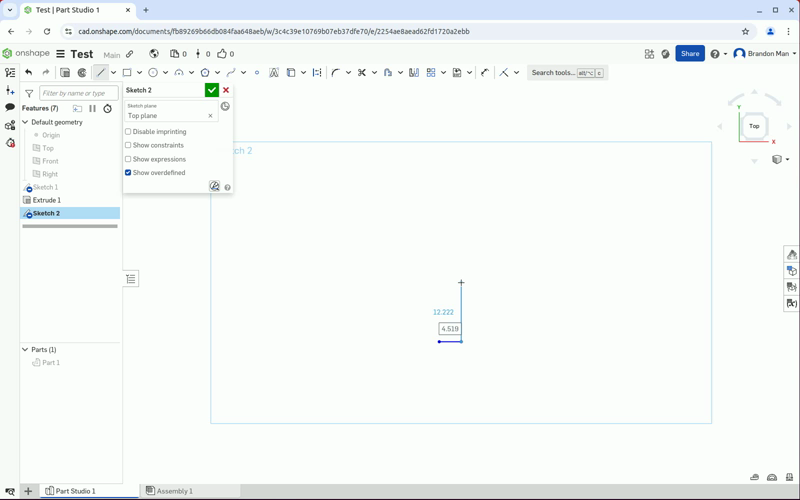
key_down(shift)
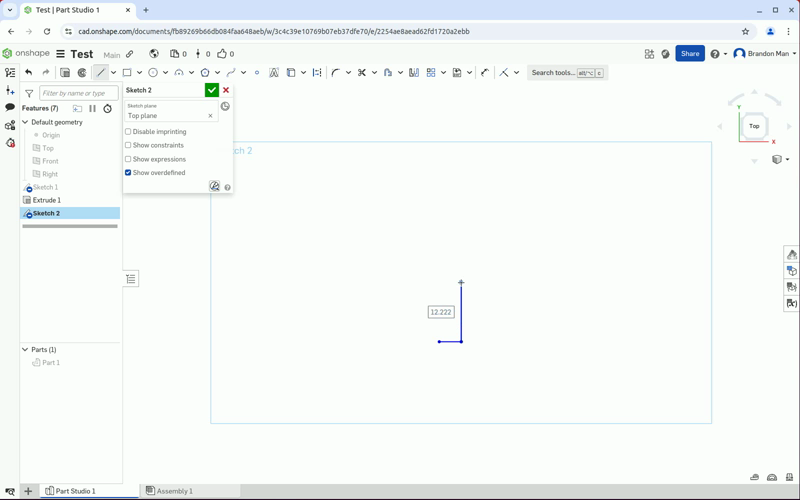
mouse_move(491, 282)
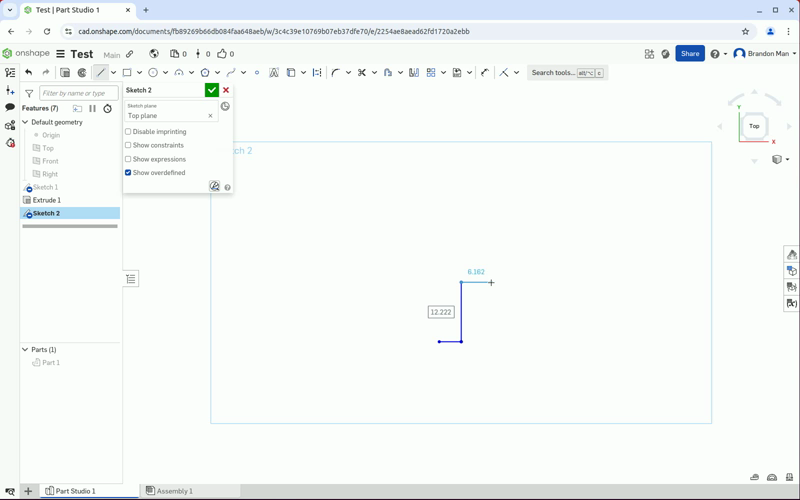
mouse_move(439, 282)
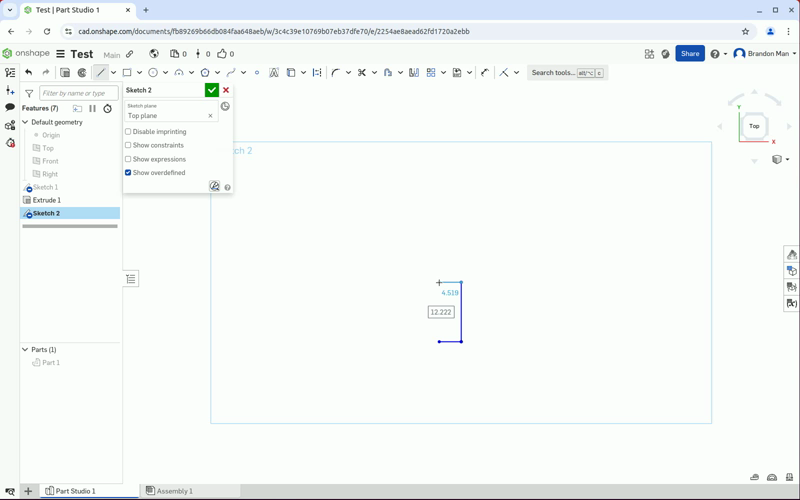
click(439, 282)
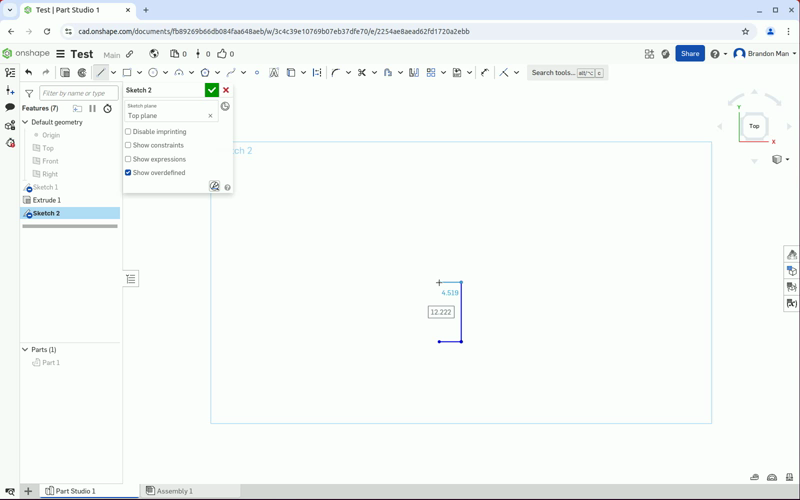
key_up(shift)
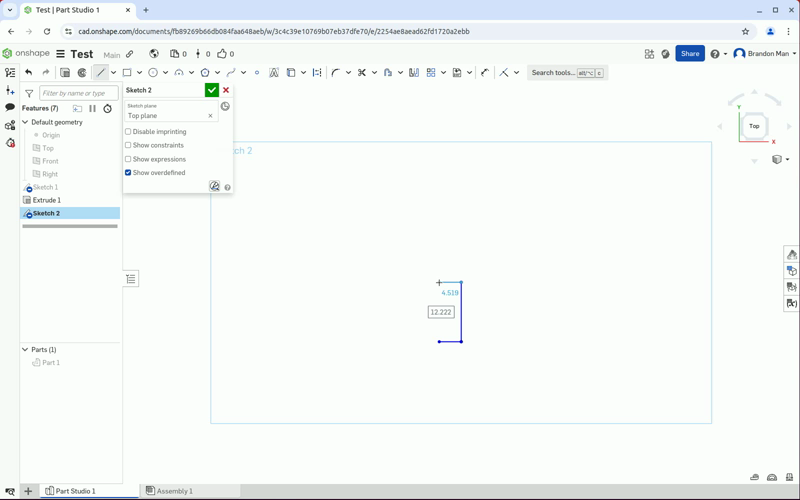
mouse_move(469, 282)
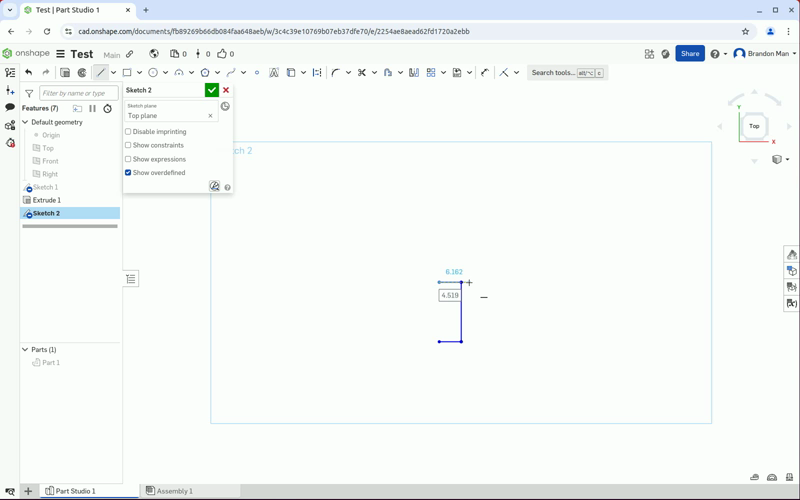
key_down(shift)
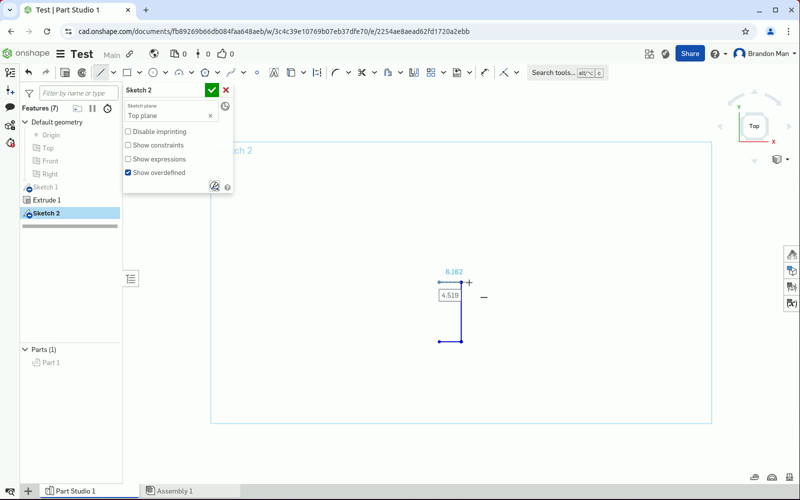
mouse_move(439, 341)
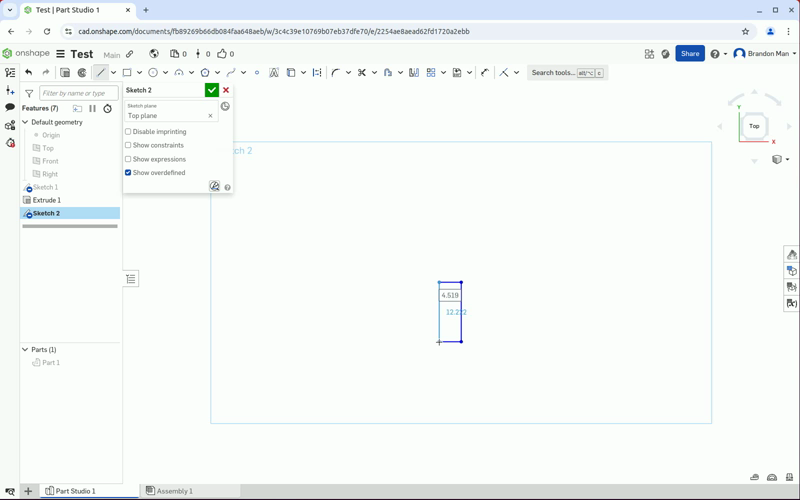
key_up(shift)
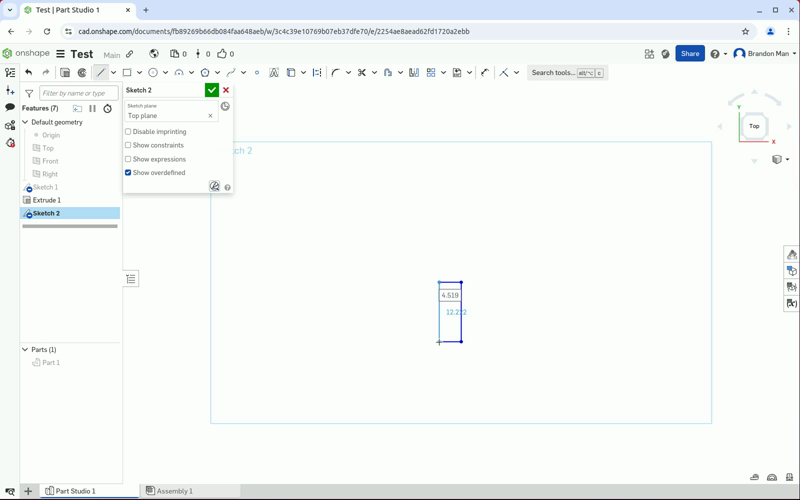
click(439, 341)
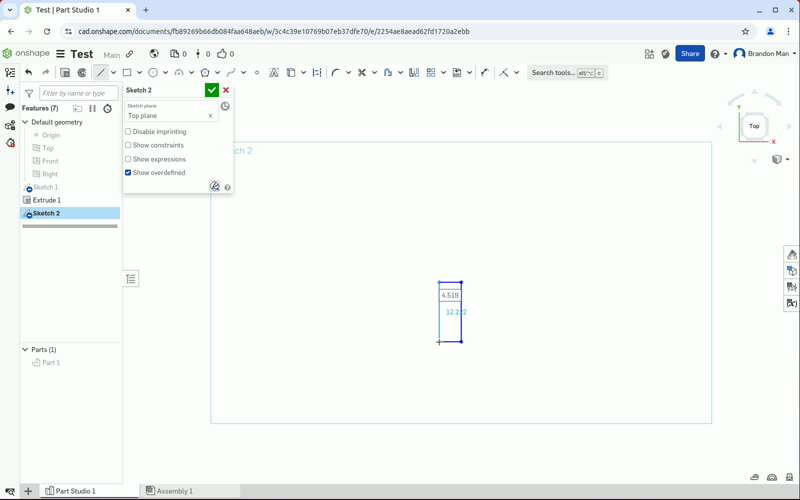
key(esc)
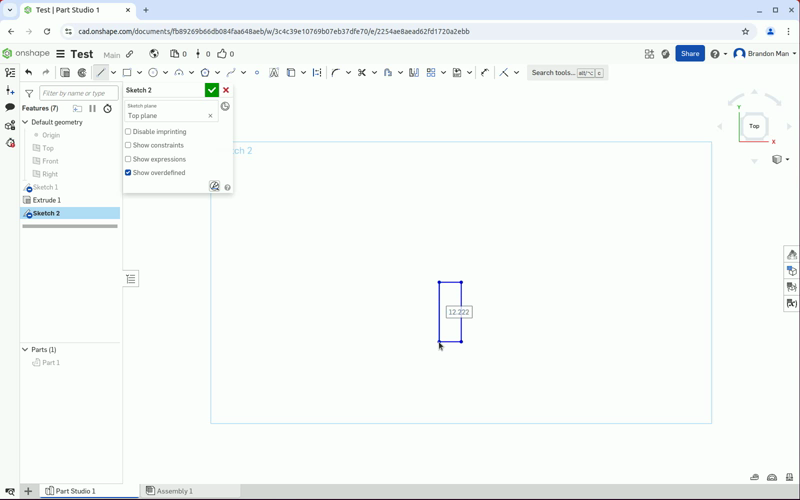
mouse_move(452, 324)
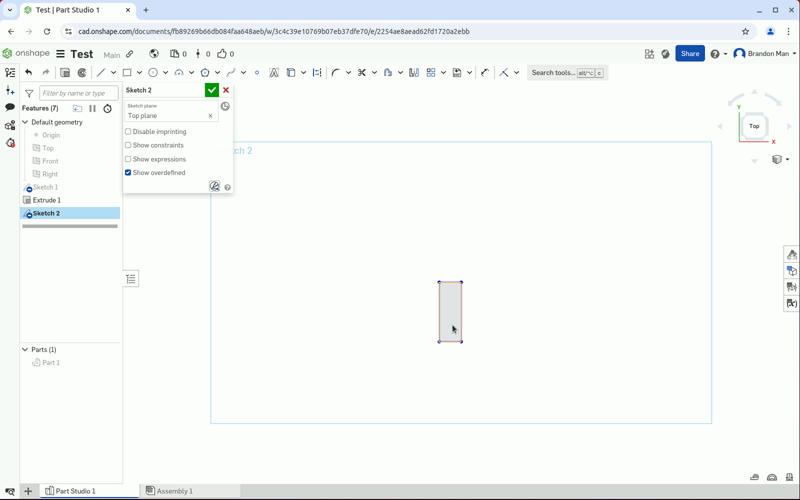
scroll(6)
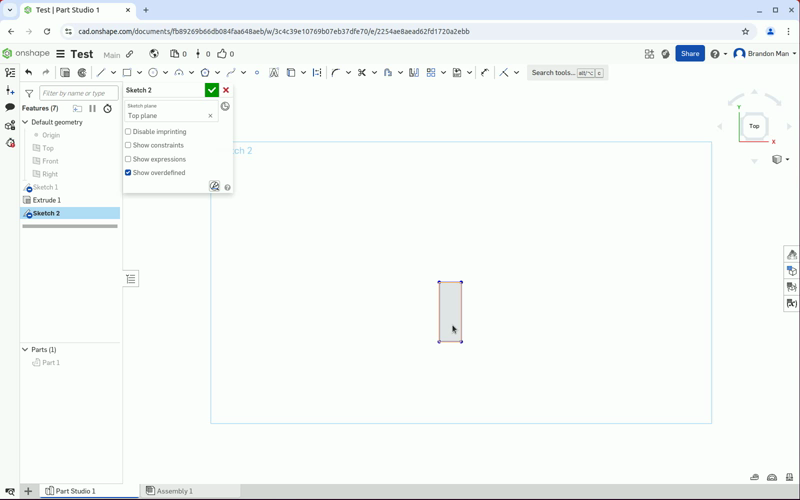
scroll(6)
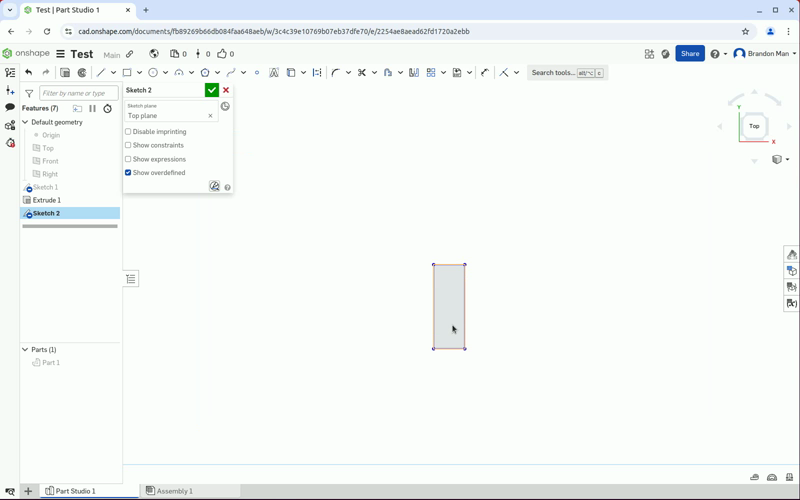
scroll(6)
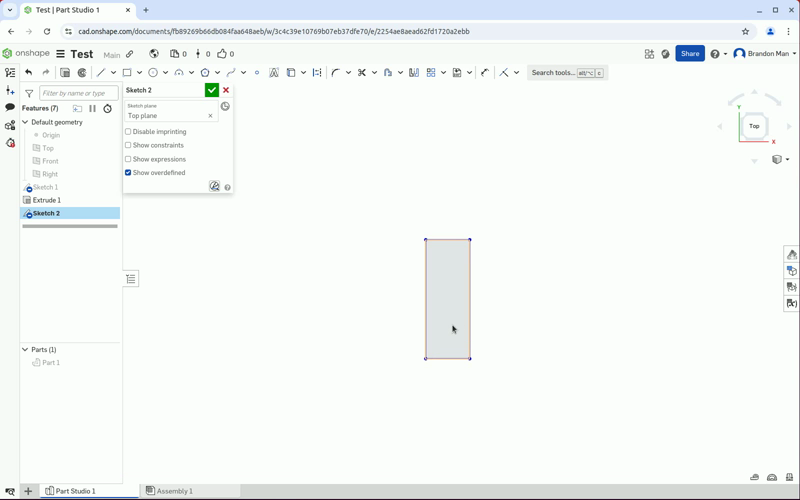
scroll(6)
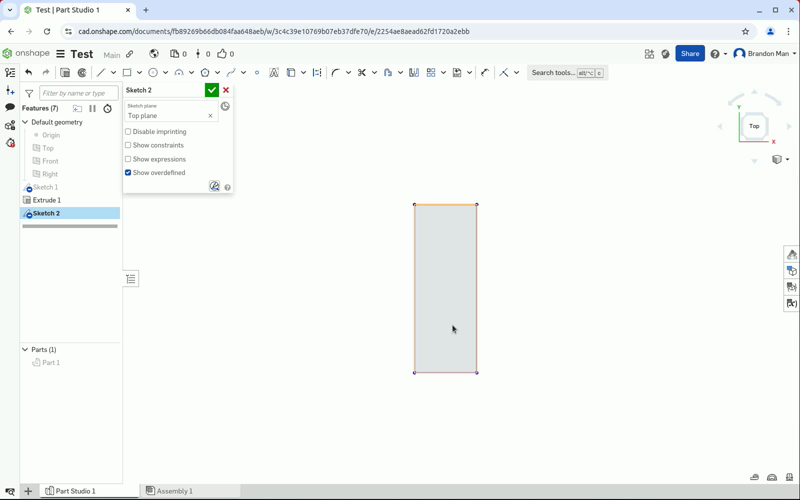
scroll(6)
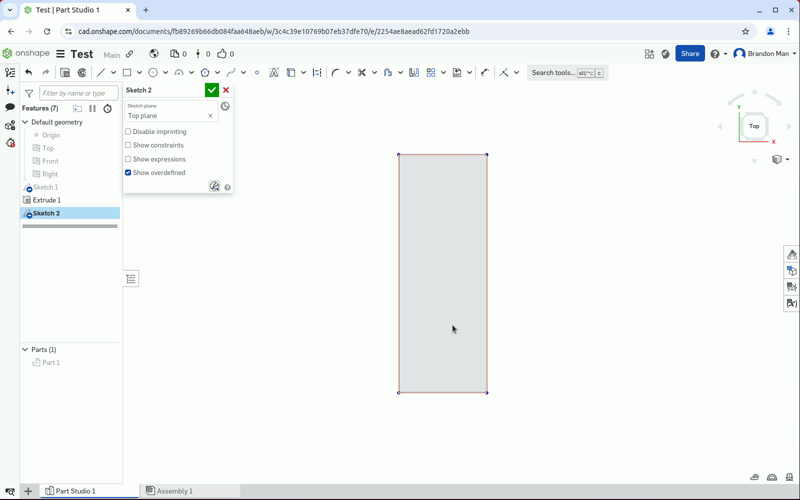
scroll(6)
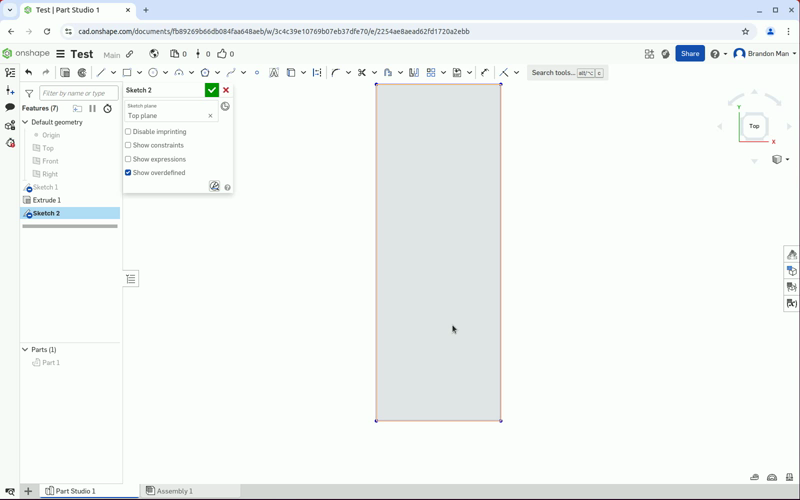
scroll(6)
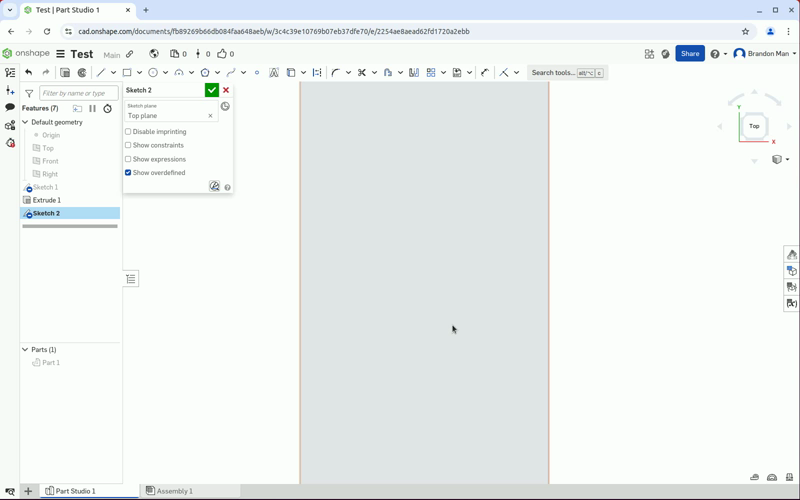
click(452, 324)
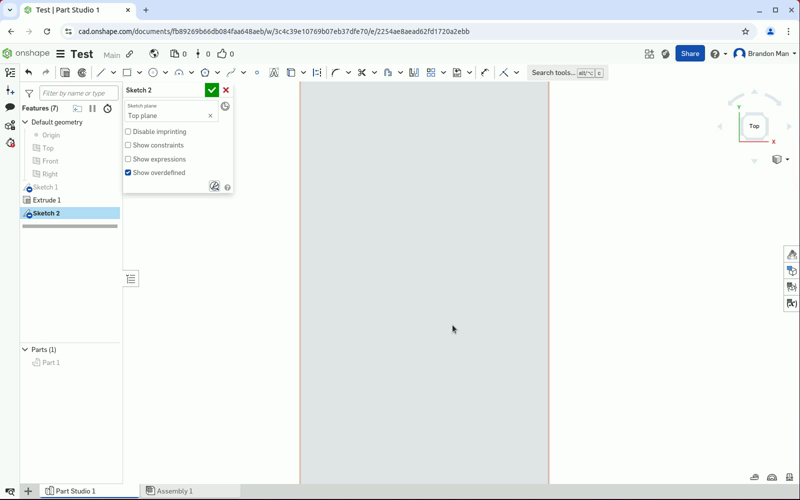
scroll(-6)
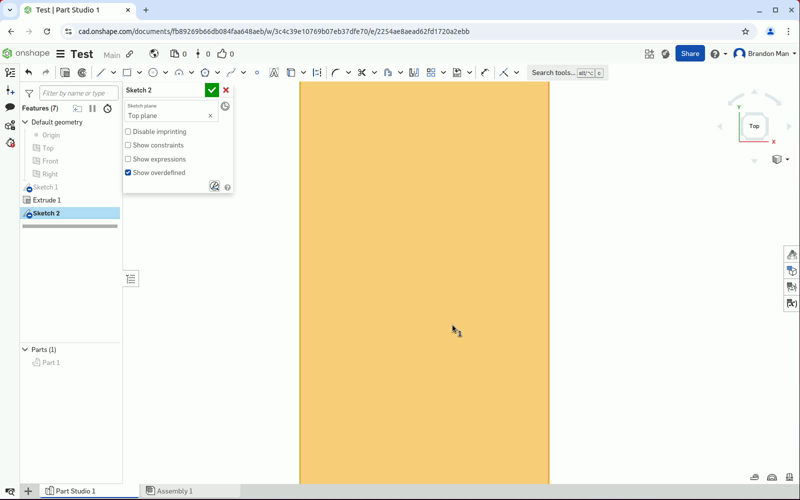
scroll(-6)
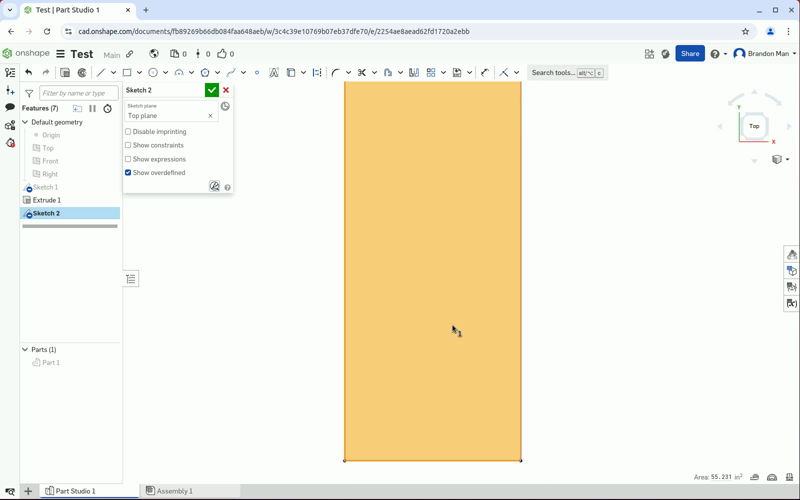
scroll(-6)
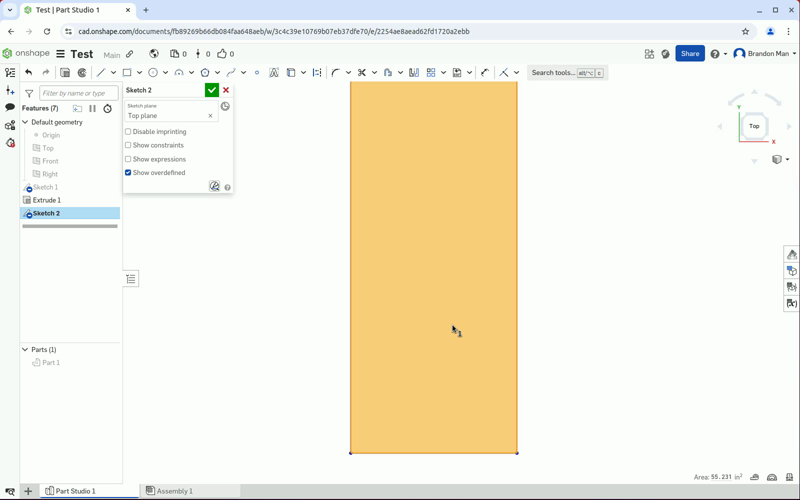
scroll(-6)
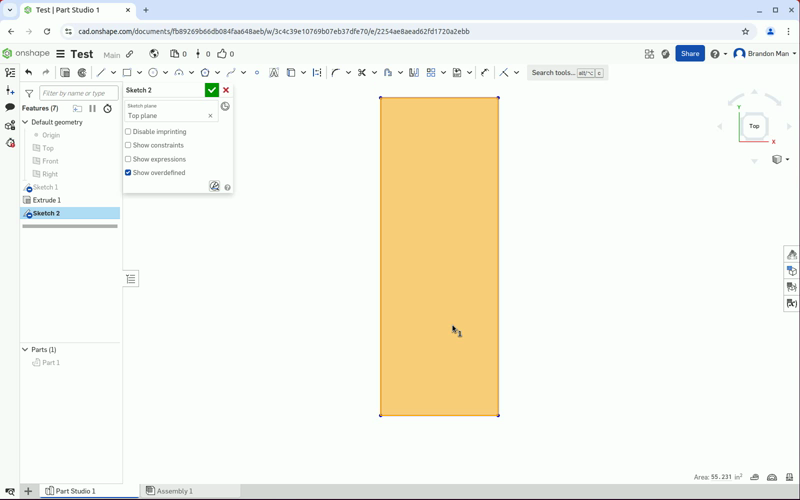
scroll(-6)
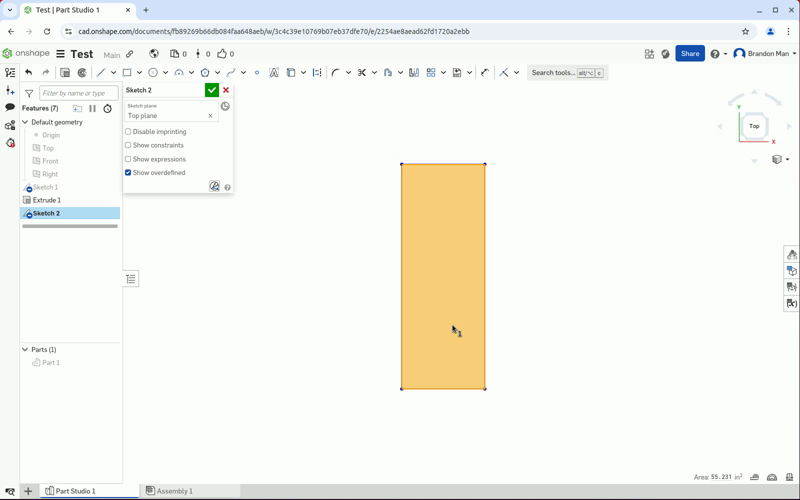
scroll(-6)
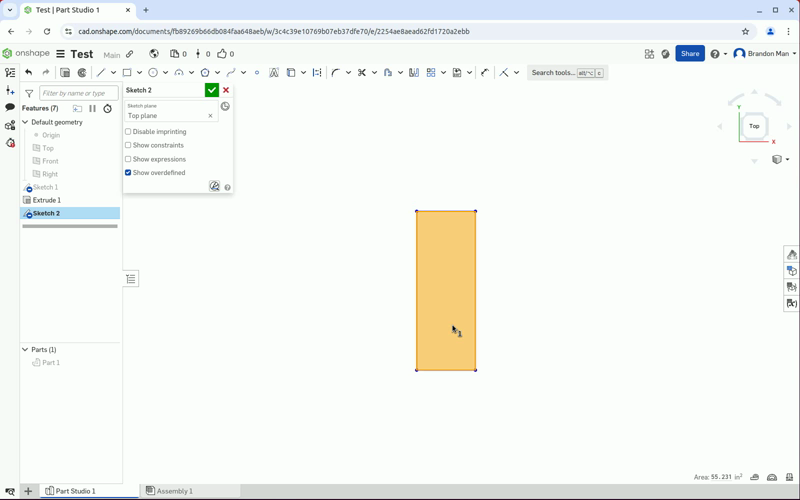
scroll(-6)
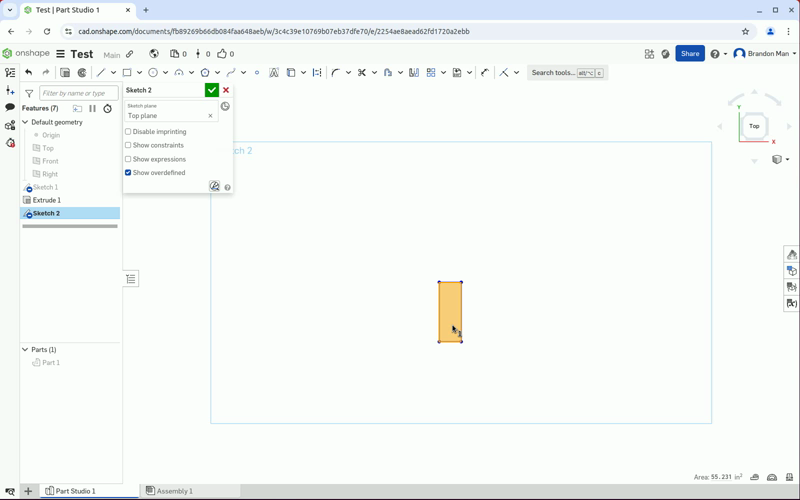
mouse_move(73, 352)
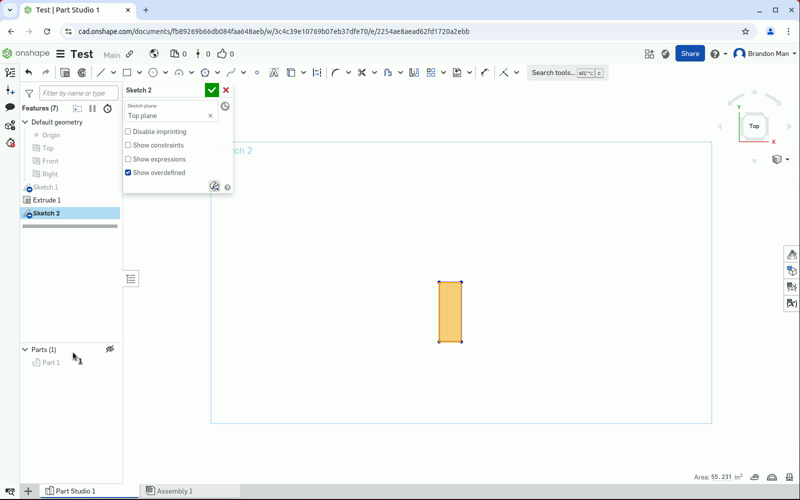
key(shift+y)
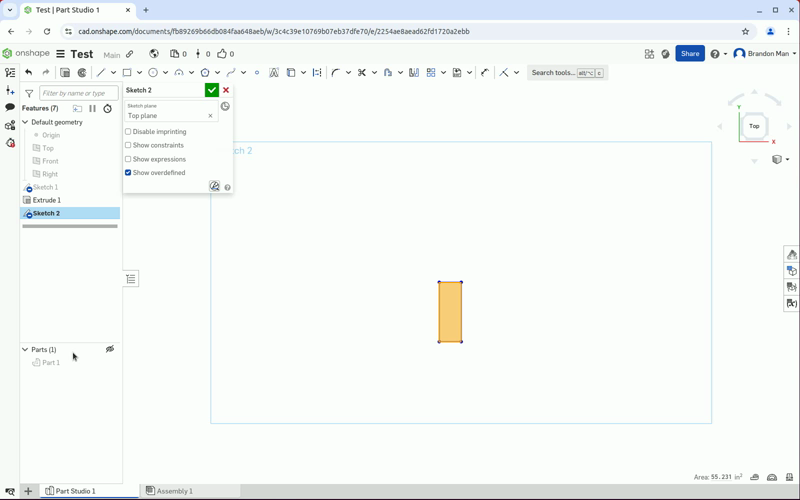
key(shift+e)
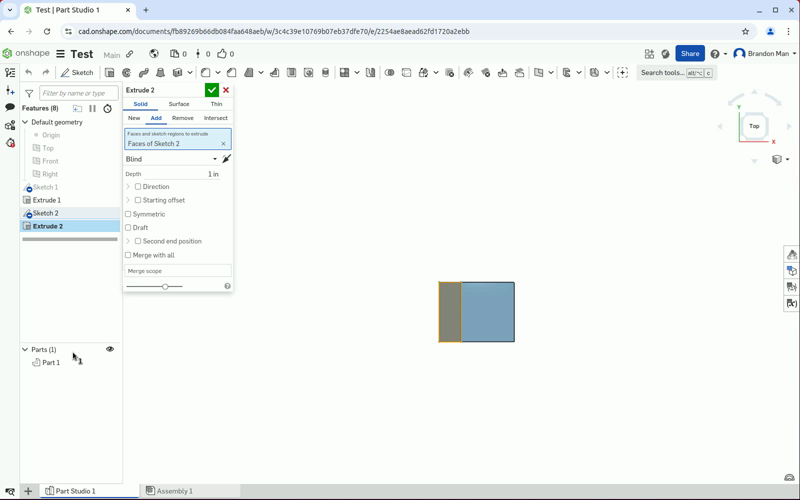
mouse_move(143, 106)
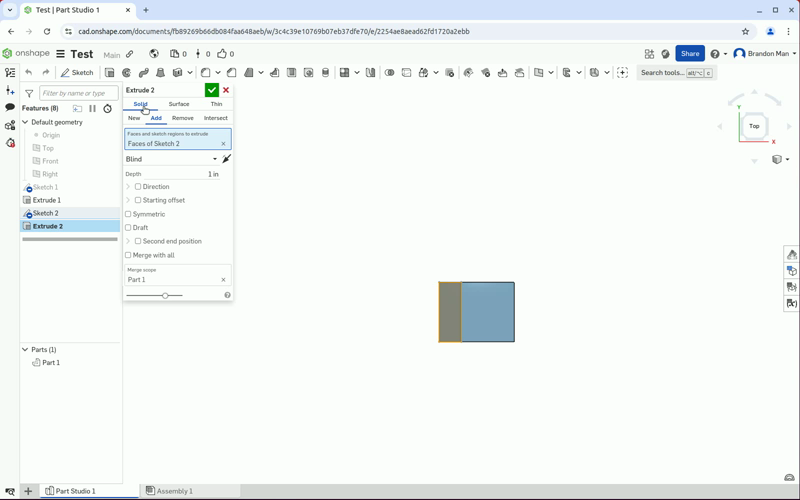
click(143, 106)
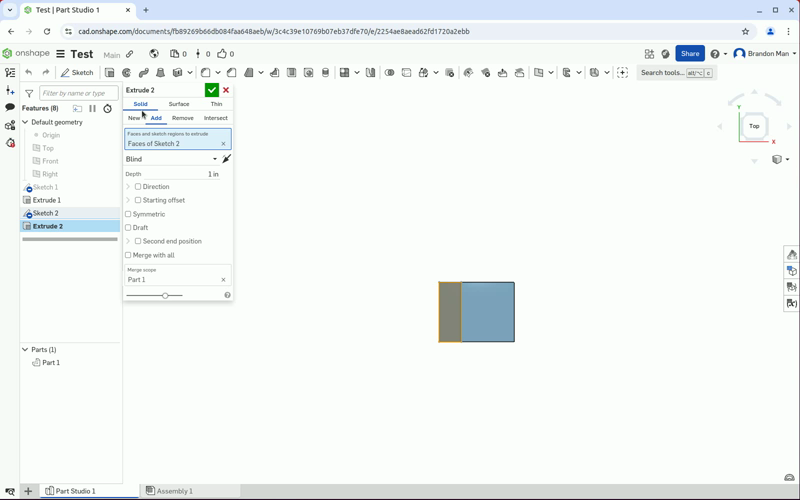
mouse_move(137, 120)
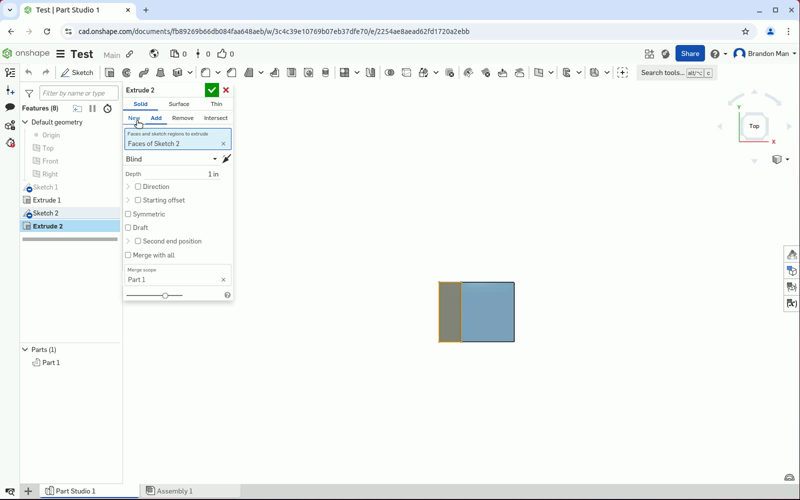
click(137, 120)
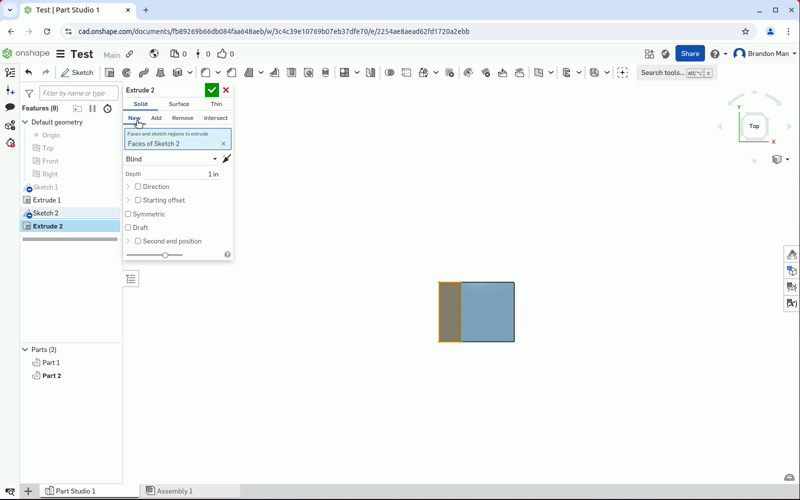
key(tab, 4)
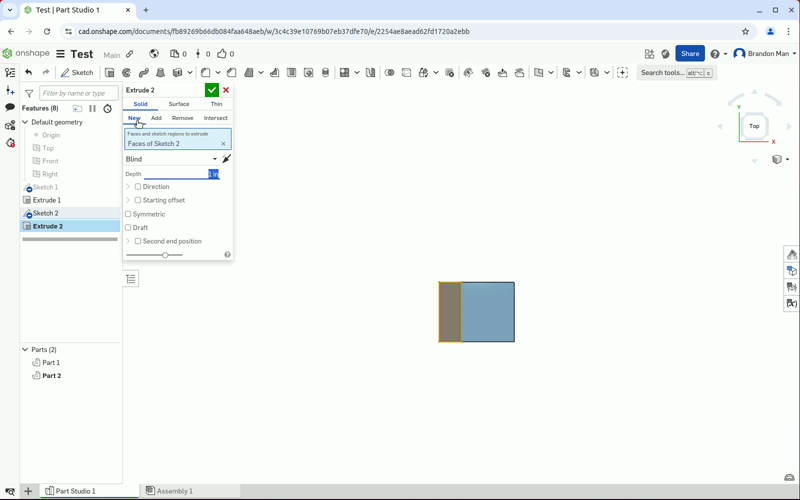
text(23.108)
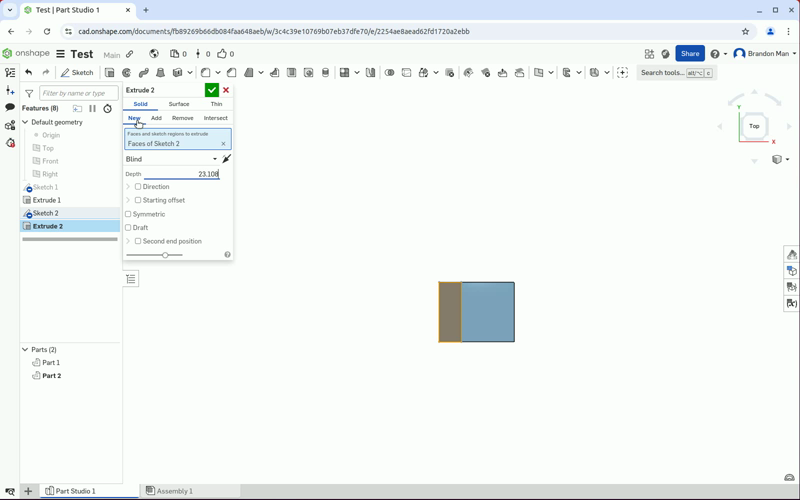
key(enter)
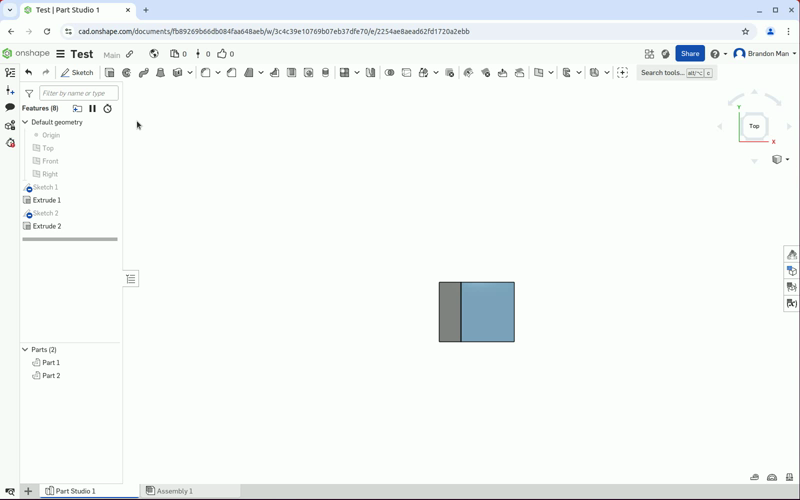
key(shift+h)
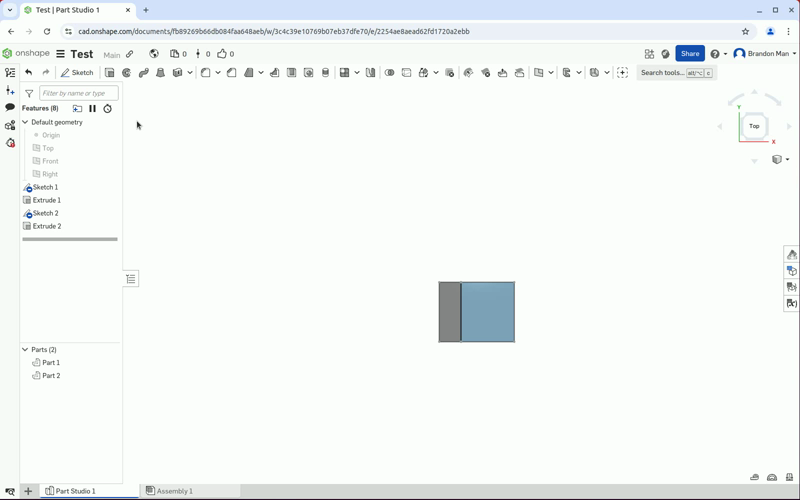
key(shift+h)
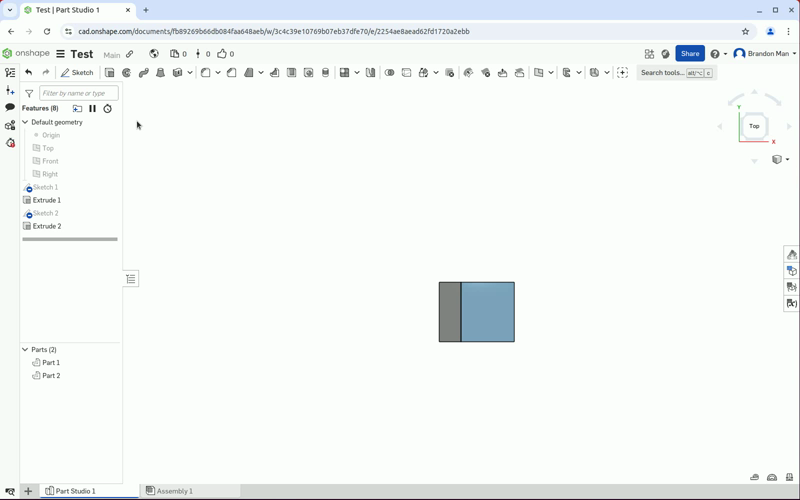
mouse_move(73, 189)
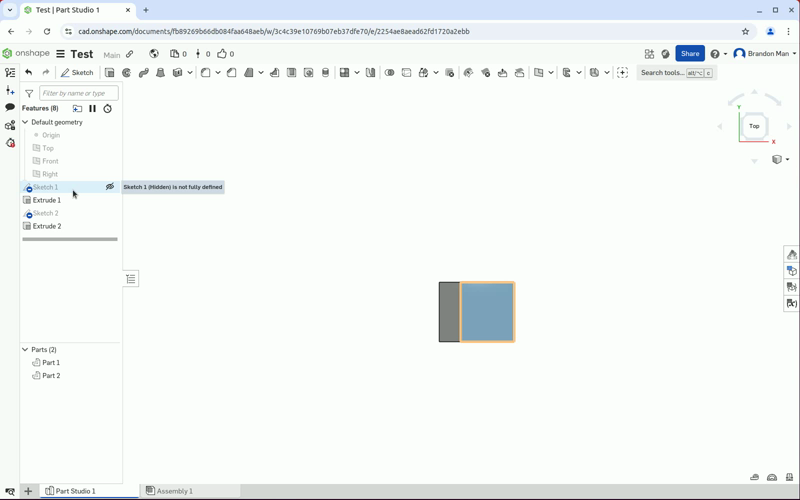
click(73, 189)
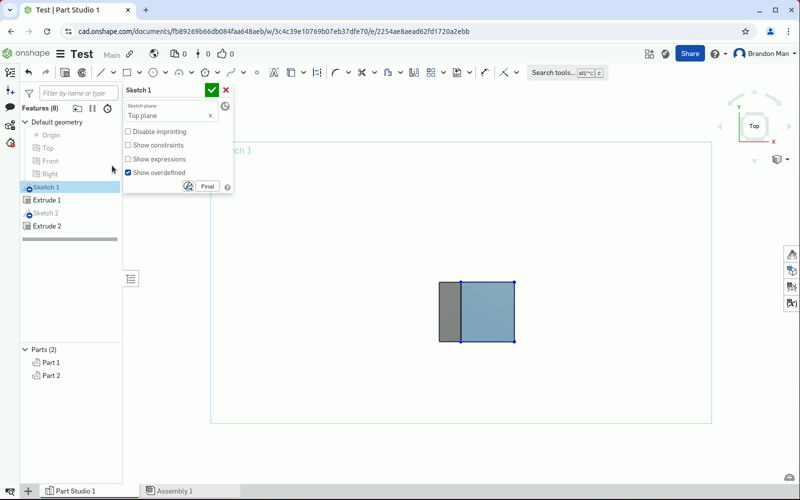
mouse_move(229, 92)
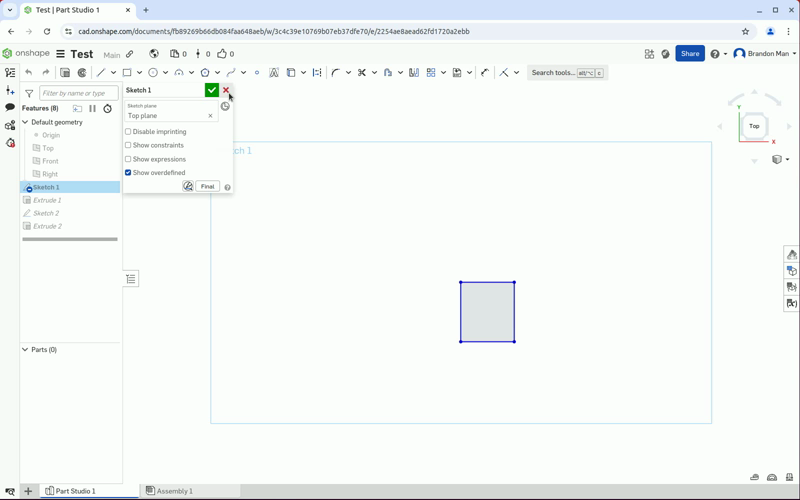
click(229, 92)
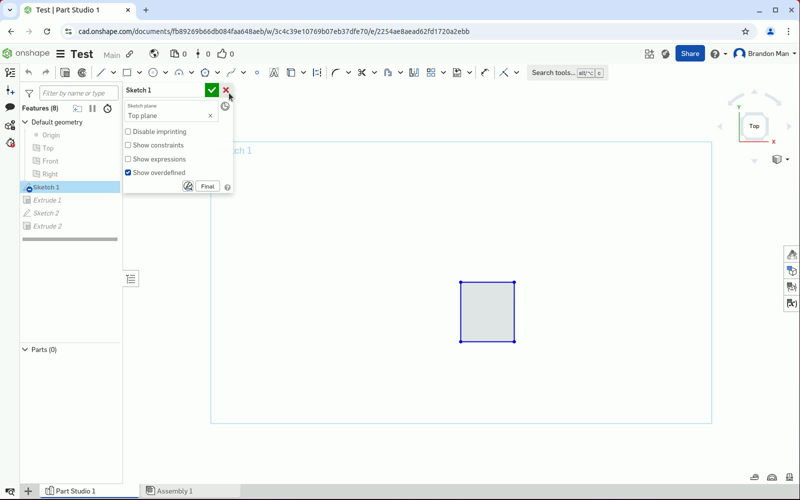
key(shift+s)
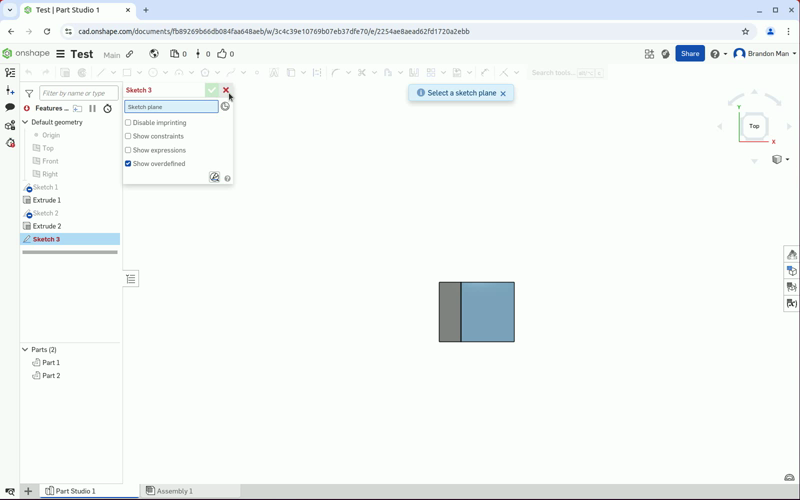
mouse_move(73, 150)
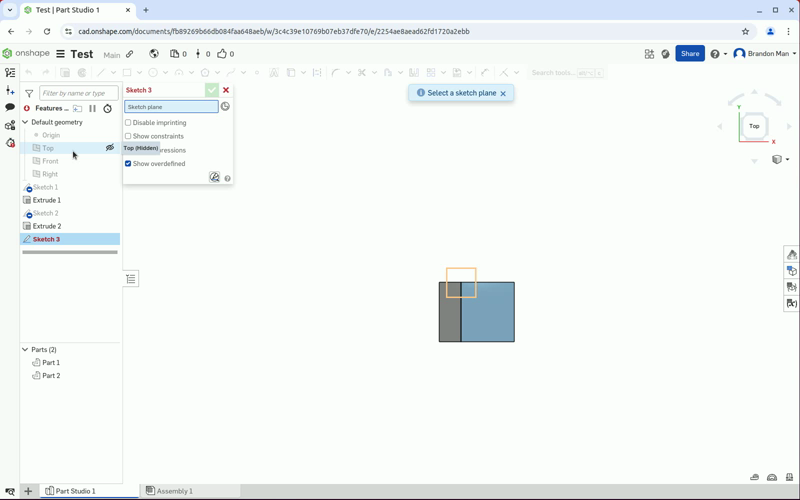
click(73, 150)
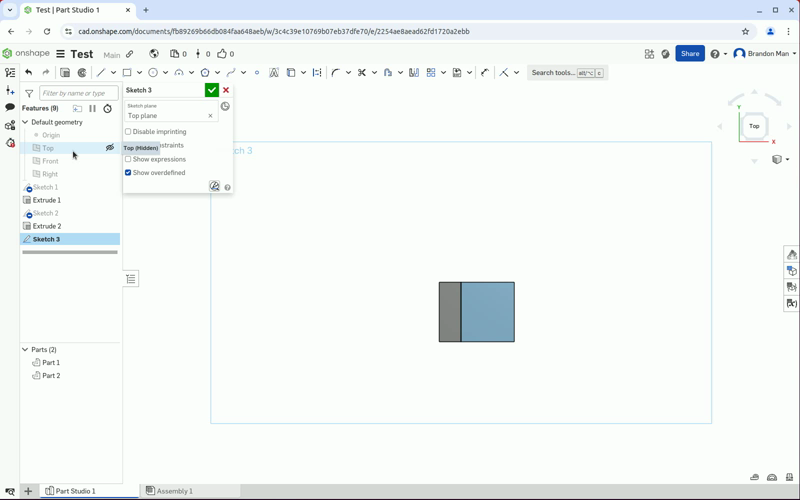
mouse_move(73, 352)
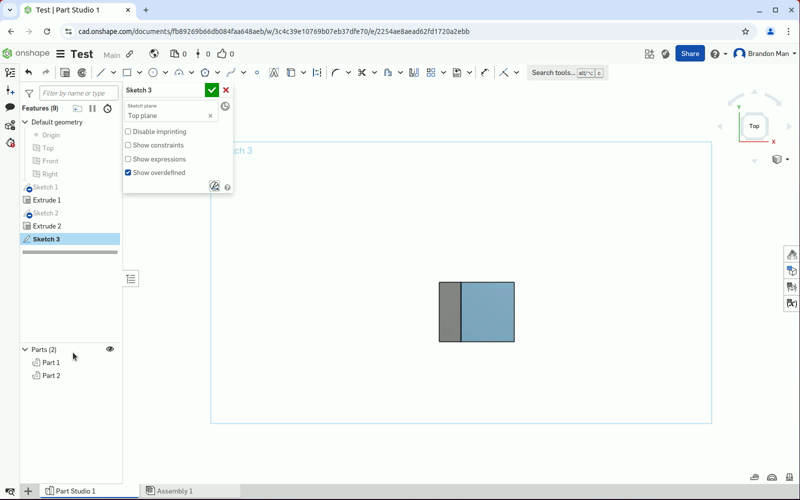
key(y)
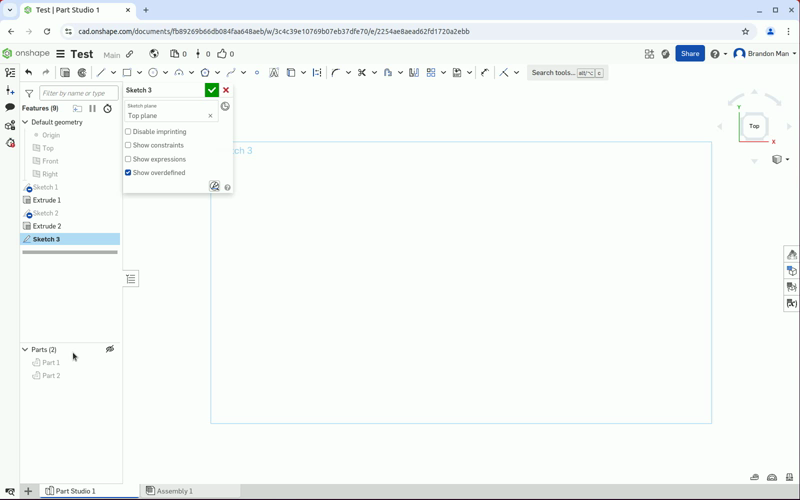
key(l)
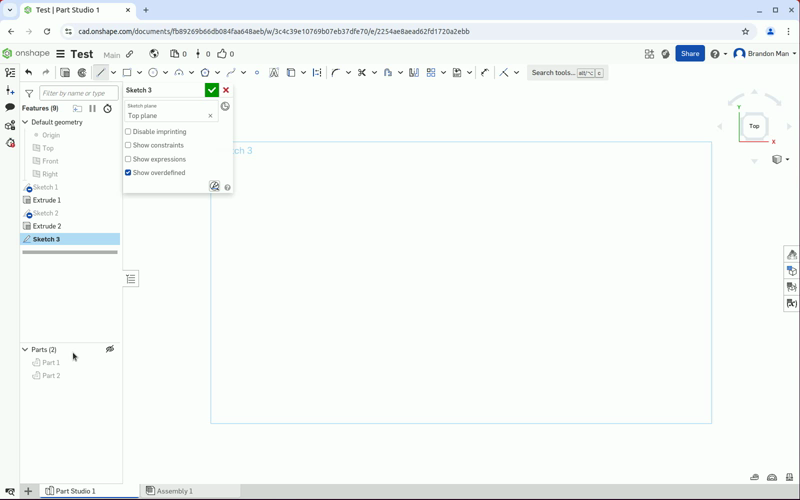
key_down(shift)
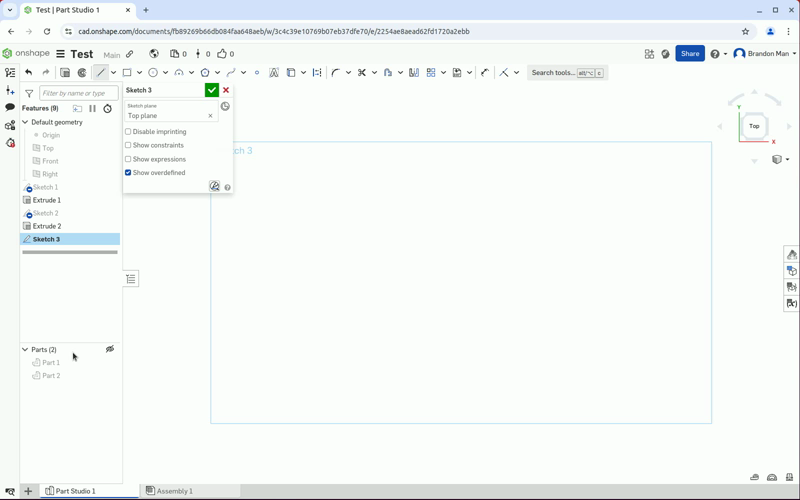
mouse_move(439, 282)
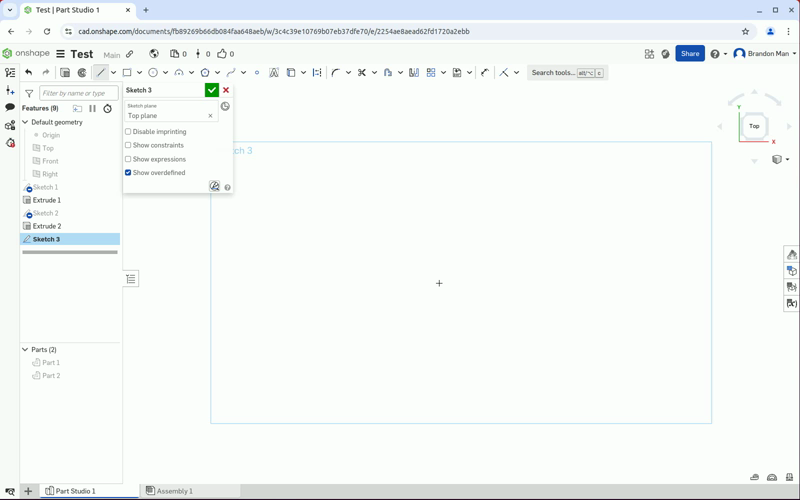
click(439, 282)
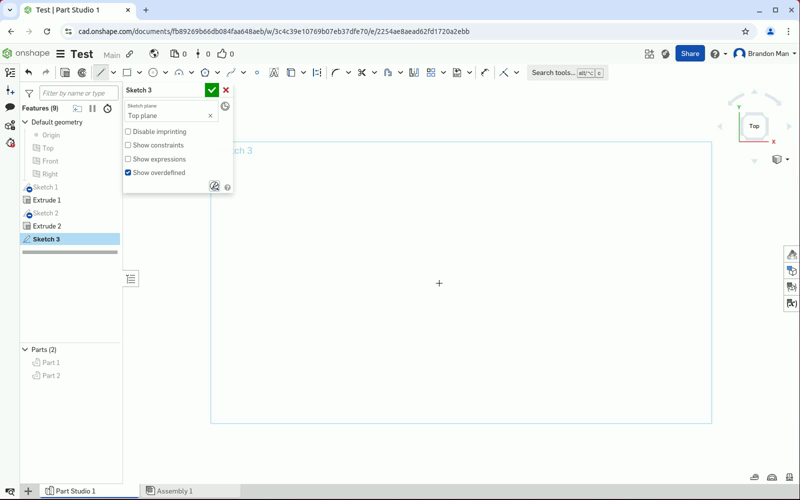
key_up(shift)
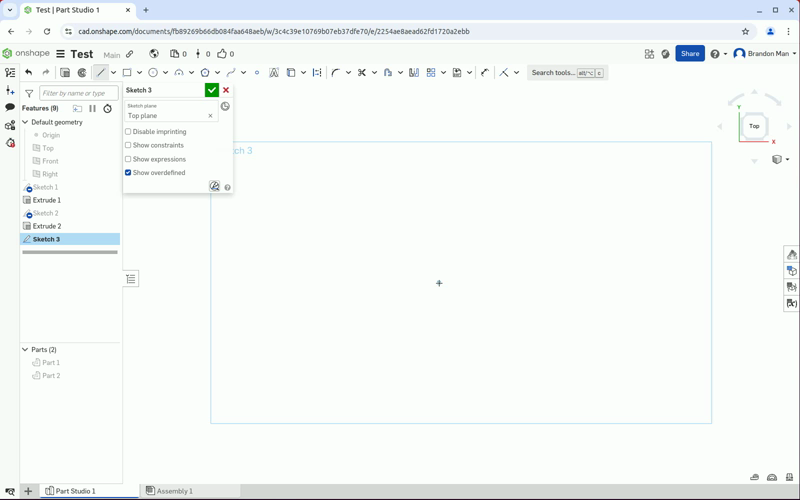
key_down(shift)
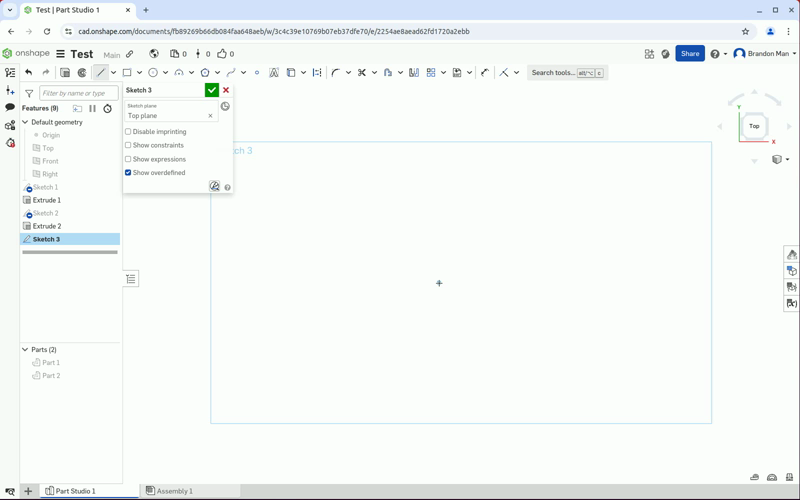
mouse_move(469, 282)
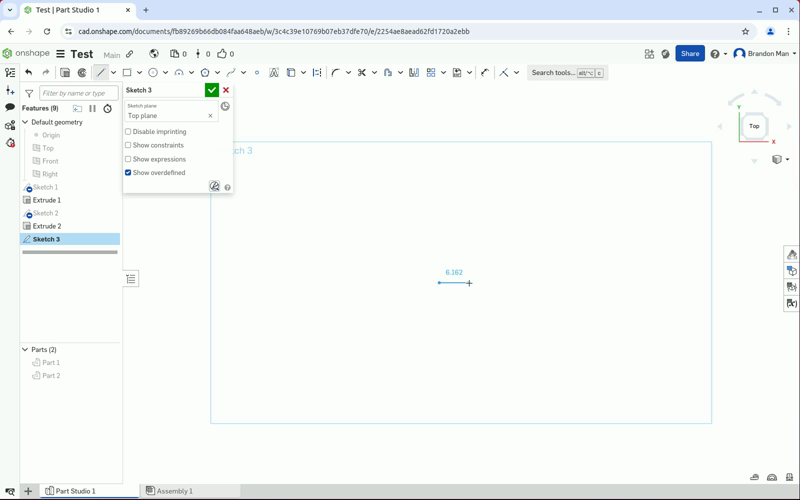
mouse_move(460, 282)
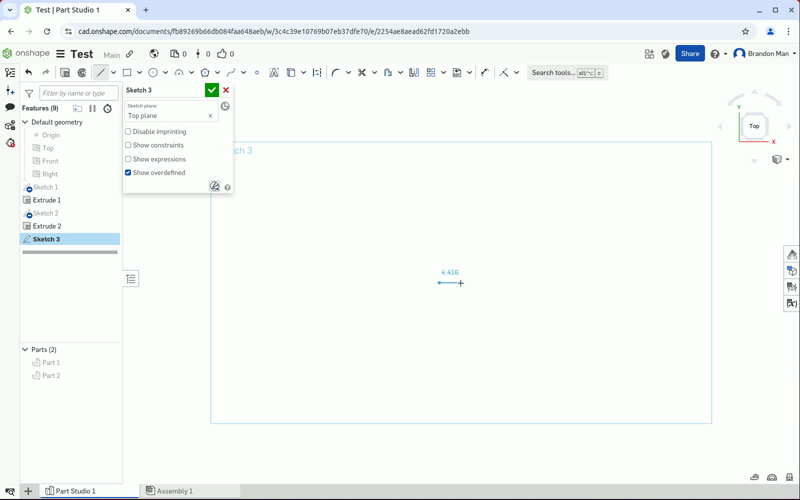
click(460, 282)
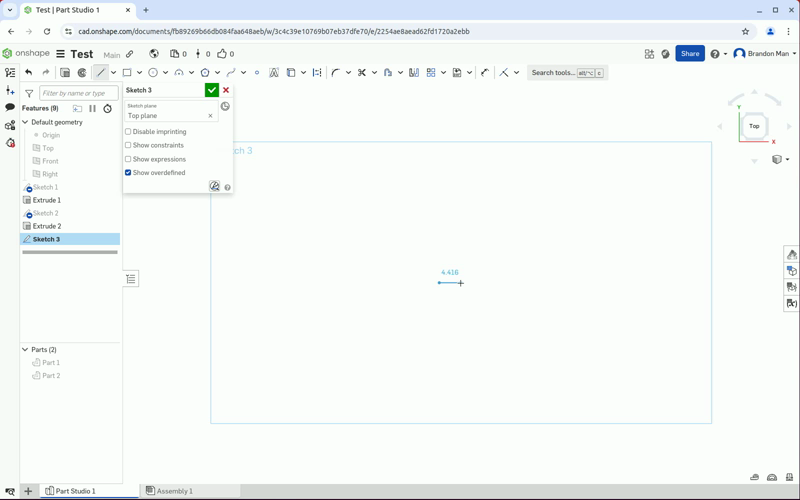
key_up(shift)
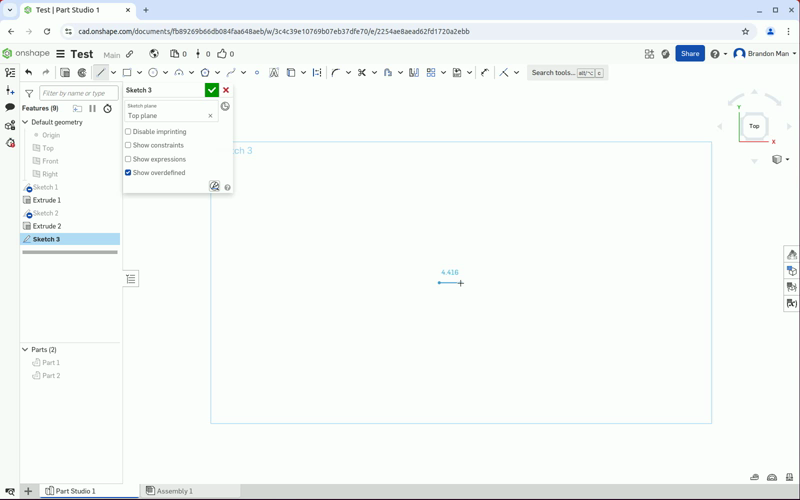
key_down(shift)
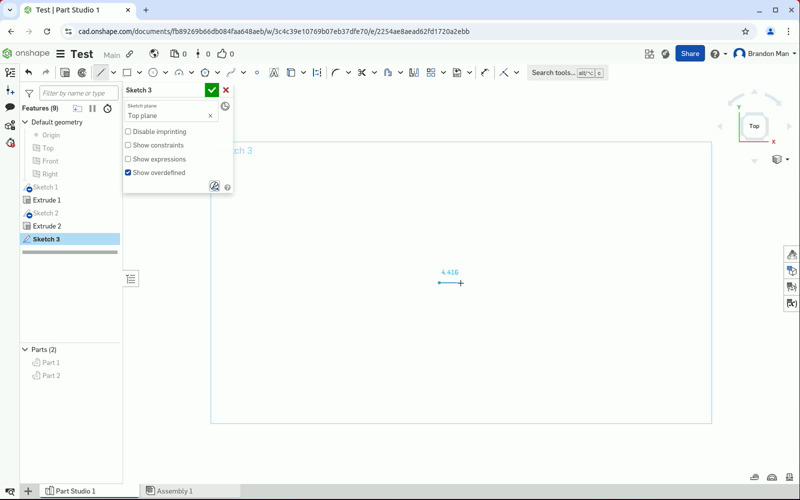
mouse_move(490, 282)
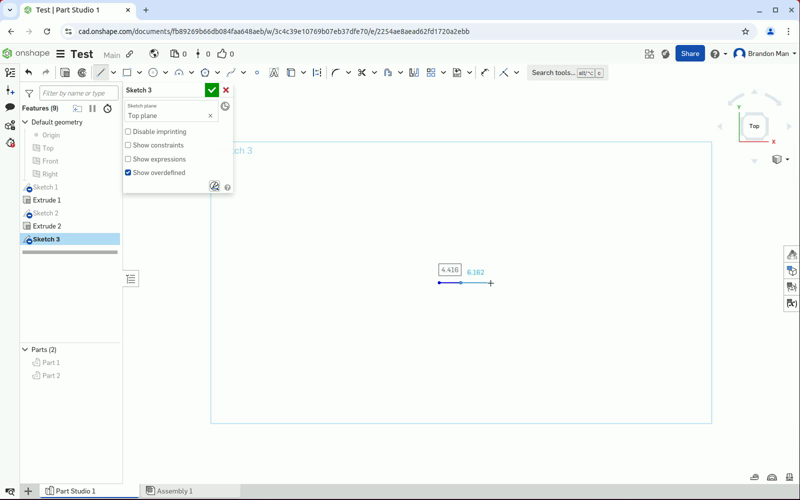
mouse_move(513, 282)
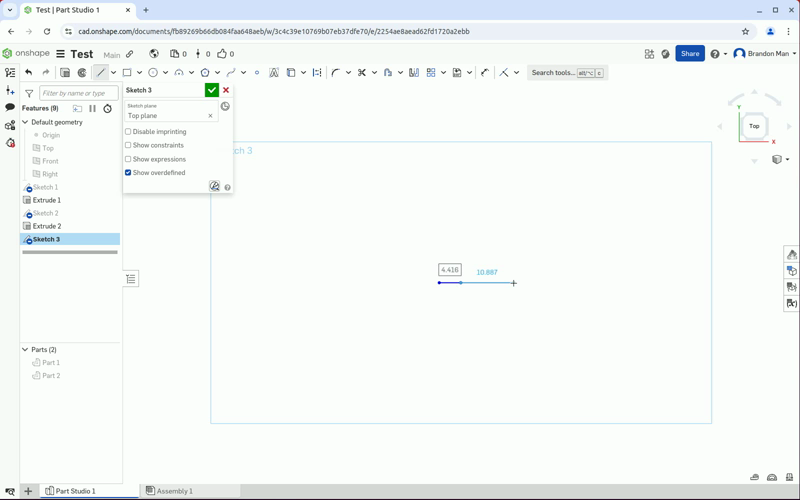
click(513, 282)
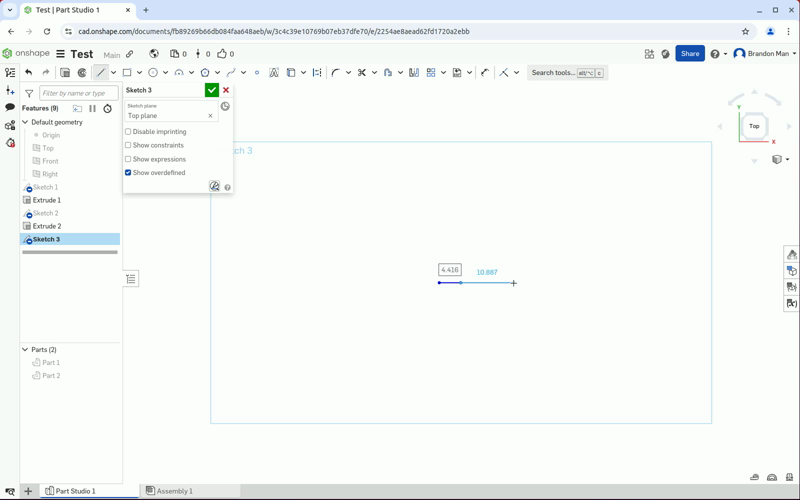
key_up(shift)
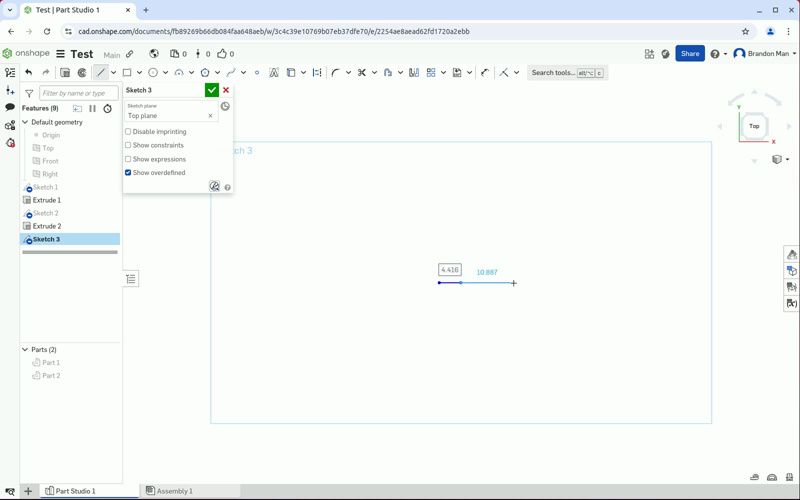
key_down(shift)
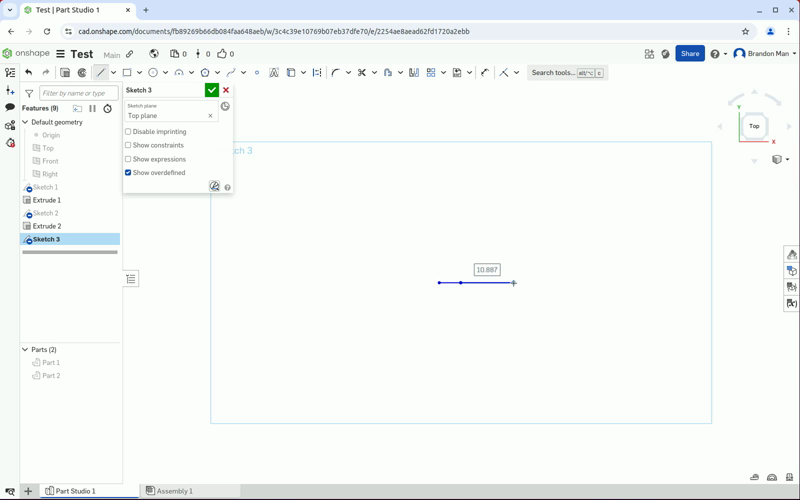
mouse_move(543, 282)
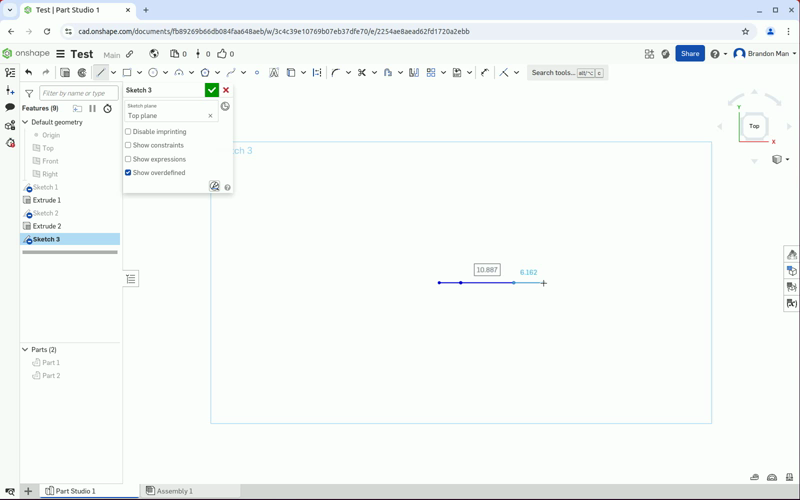
mouse_move(513, 248)
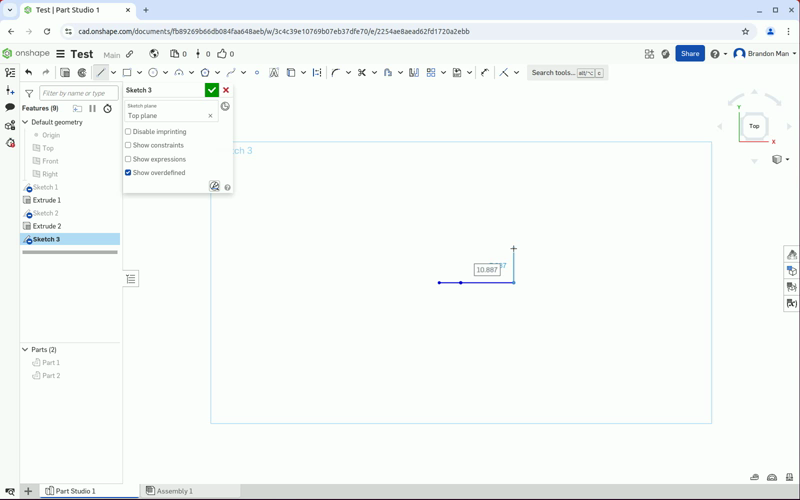
click(513, 248)
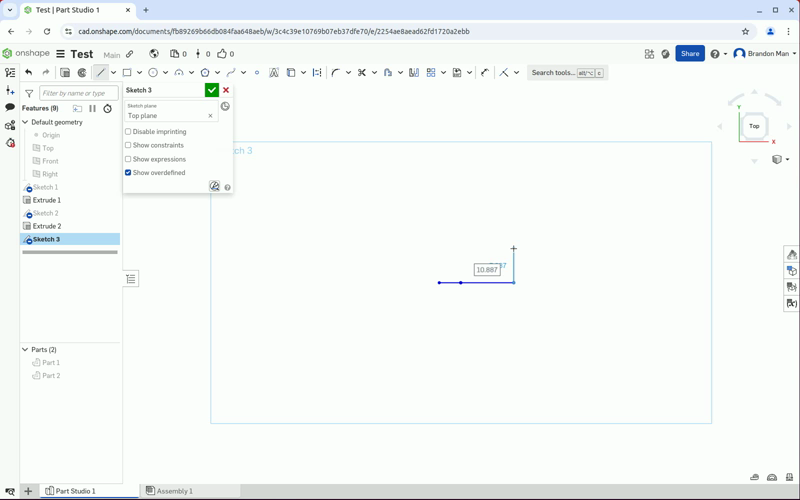
key_up(shift)
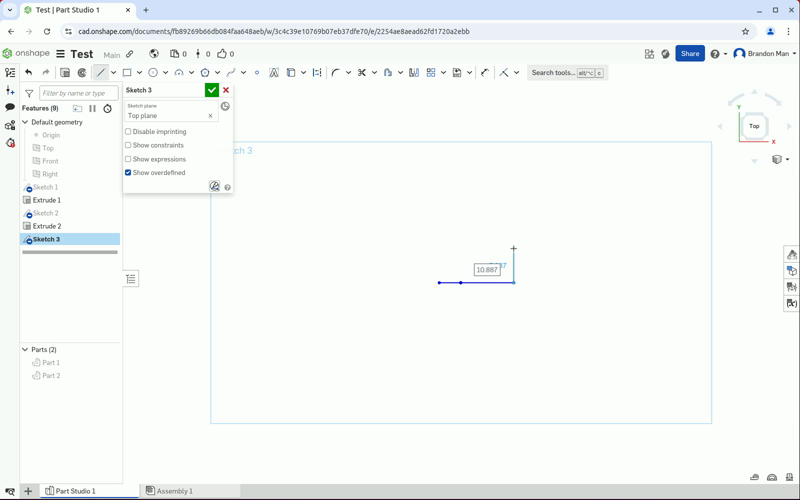
key_down(shift)
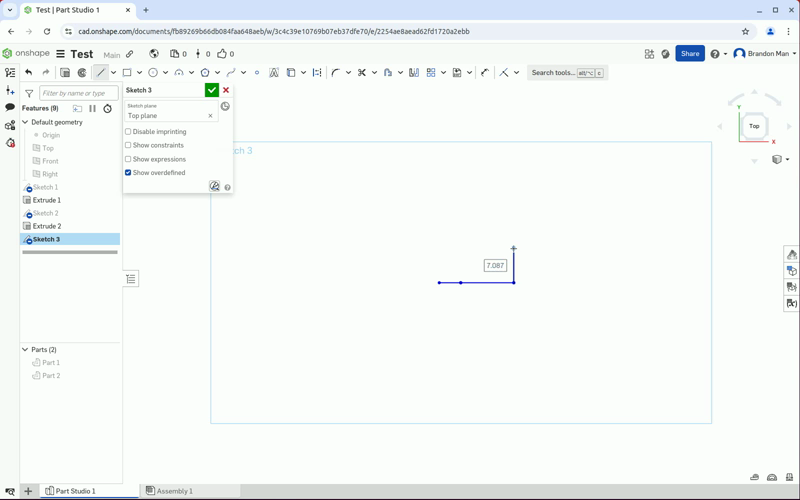
mouse_move(439, 248)
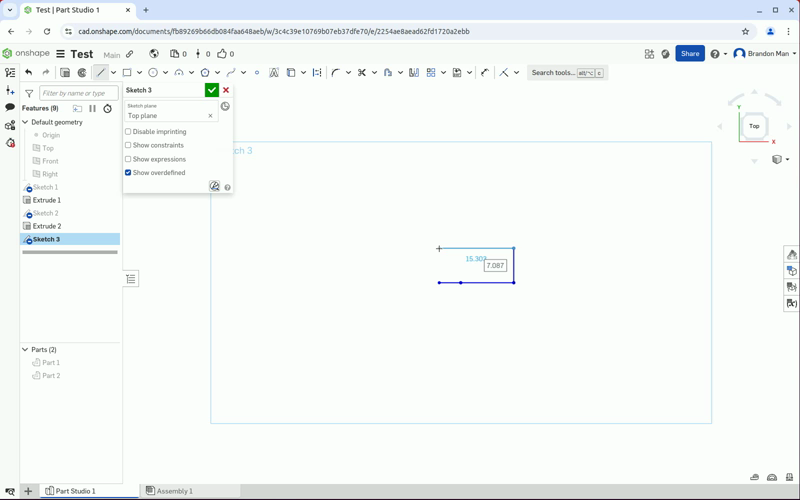
click(439, 248)
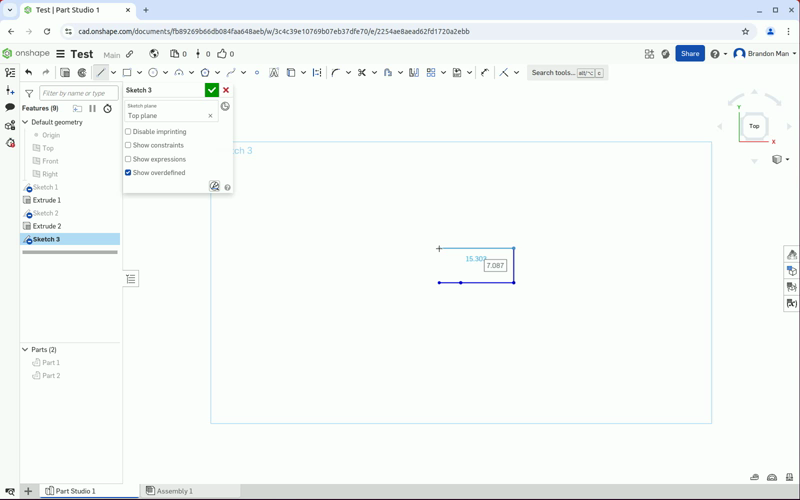
key_up(shift)
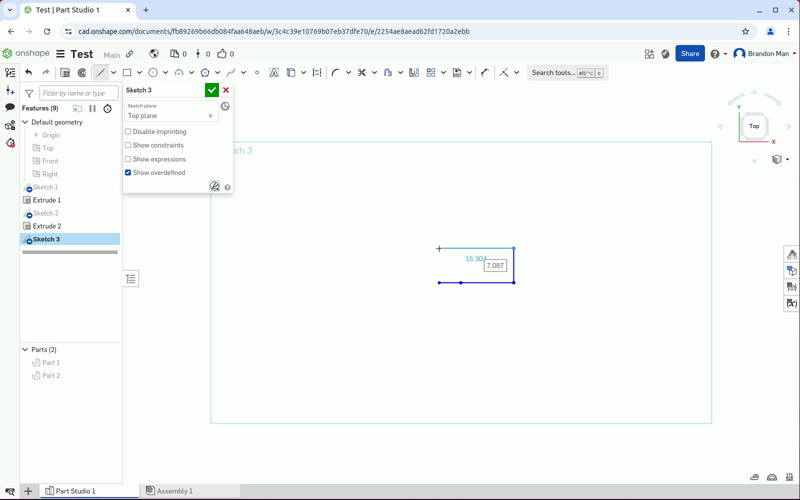
mouse_move(469, 248)
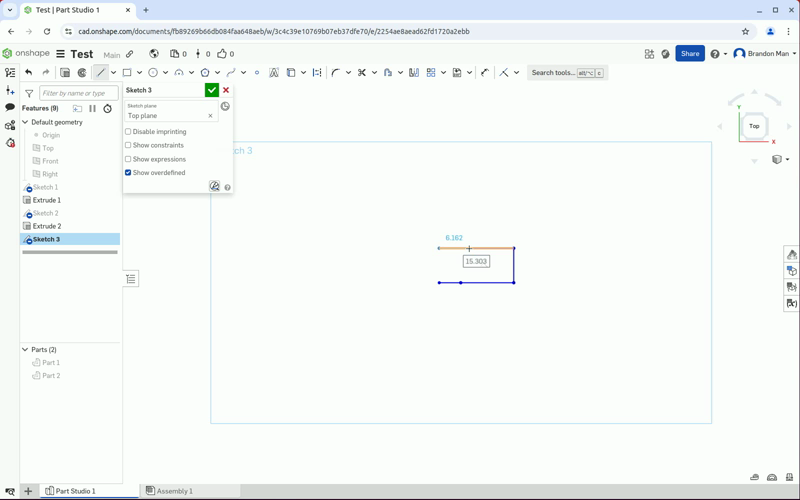
key_down(shift)
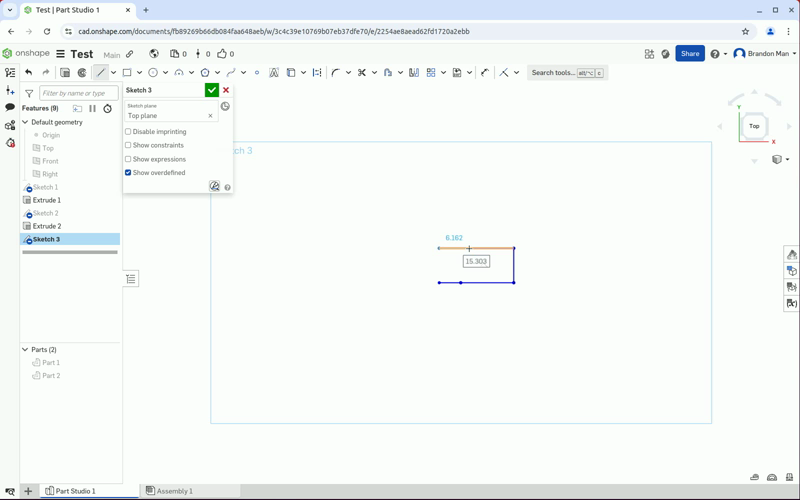
mouse_move(439, 282)
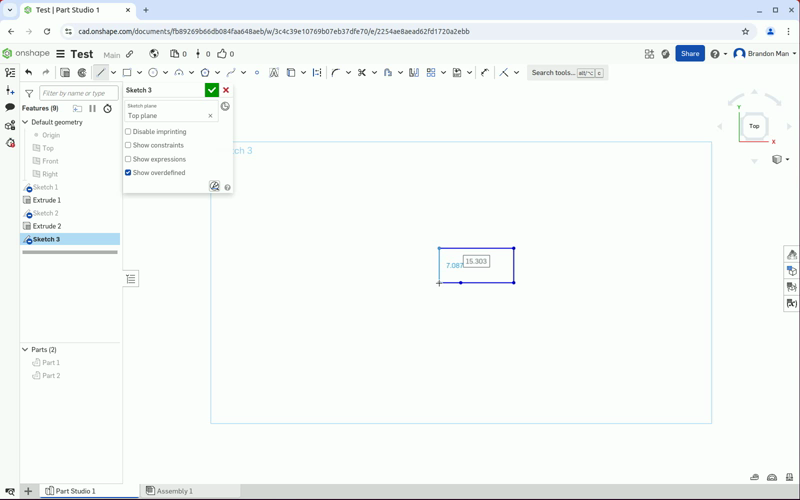
key_up(shift)
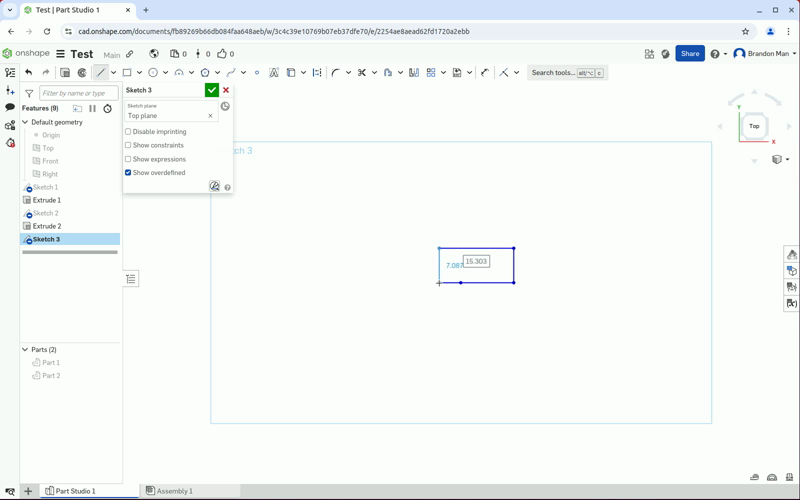
click(439, 282)
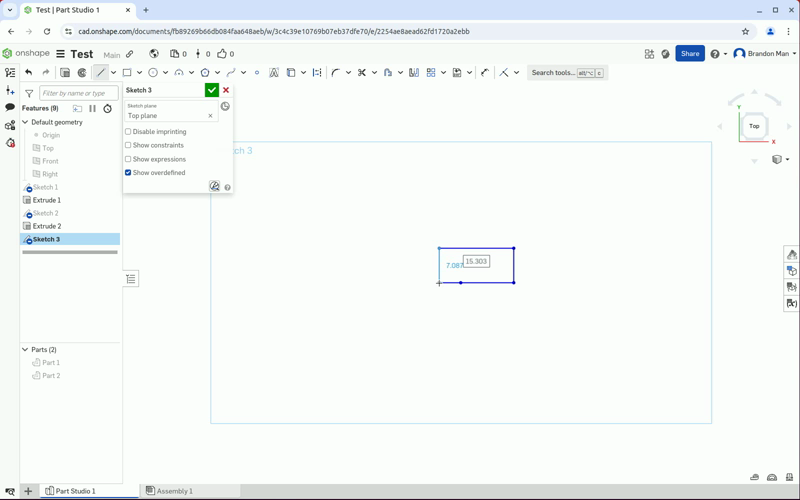
key(esc)
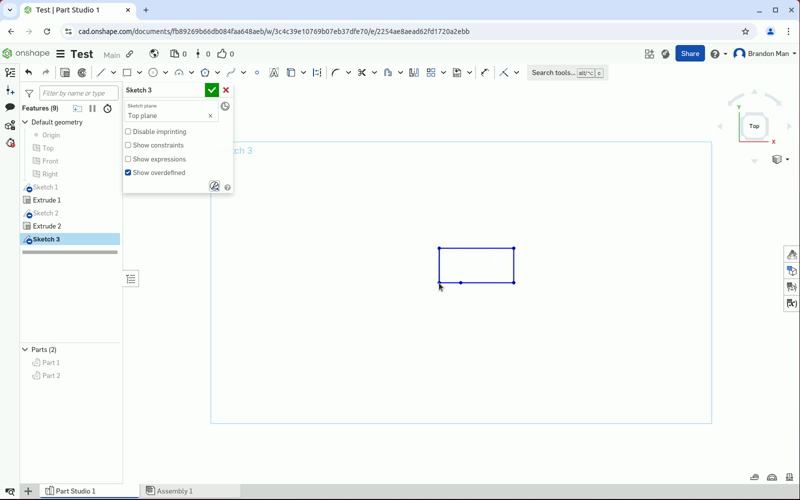
mouse_move(466, 260)
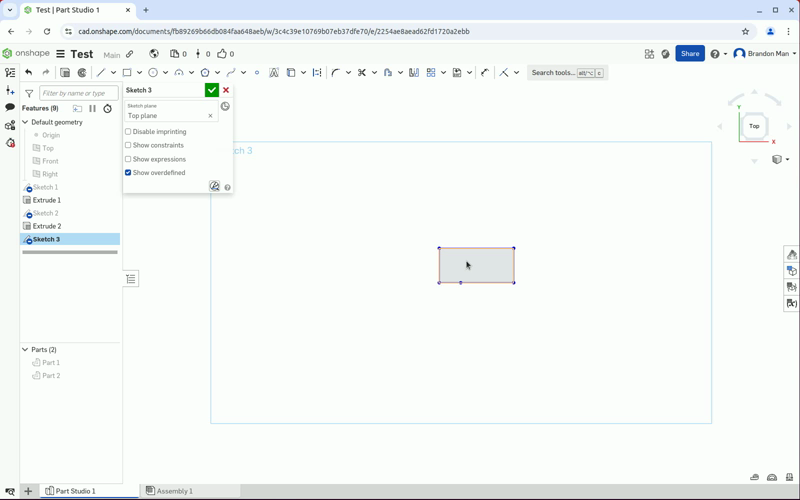
click(466, 260)
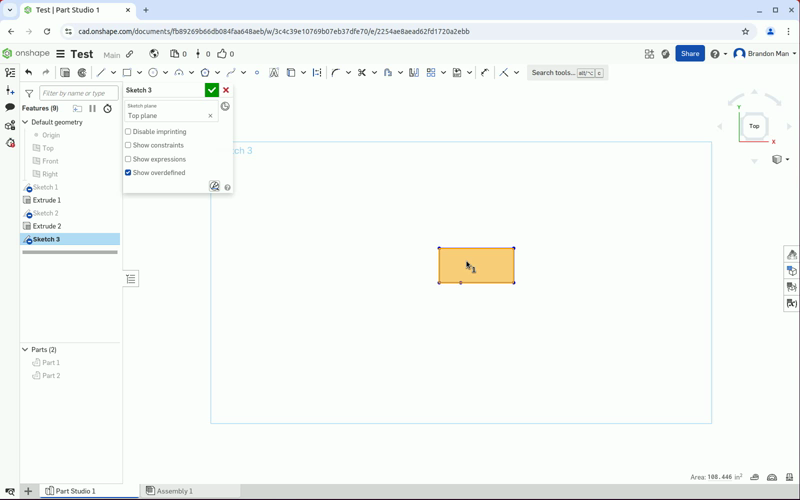
mouse_move(73, 352)
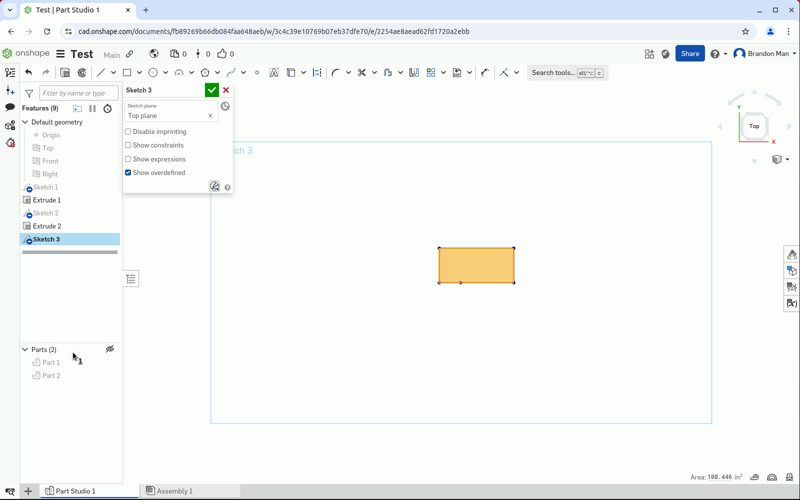
key(shift+y)
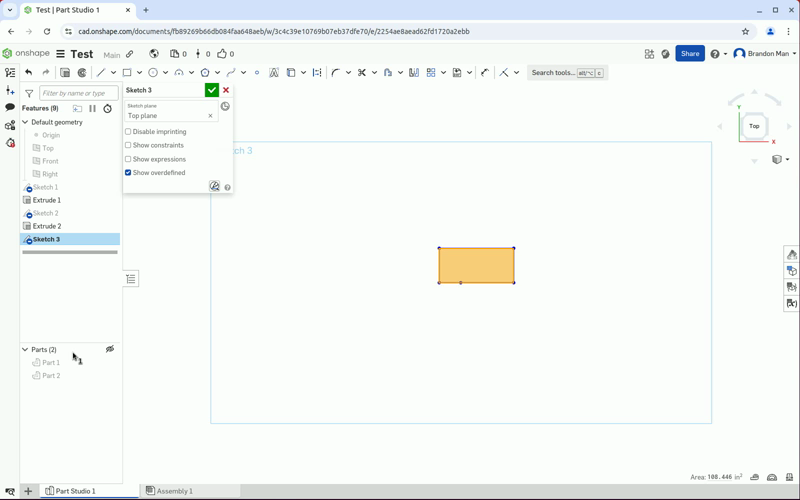
key(shift+e)
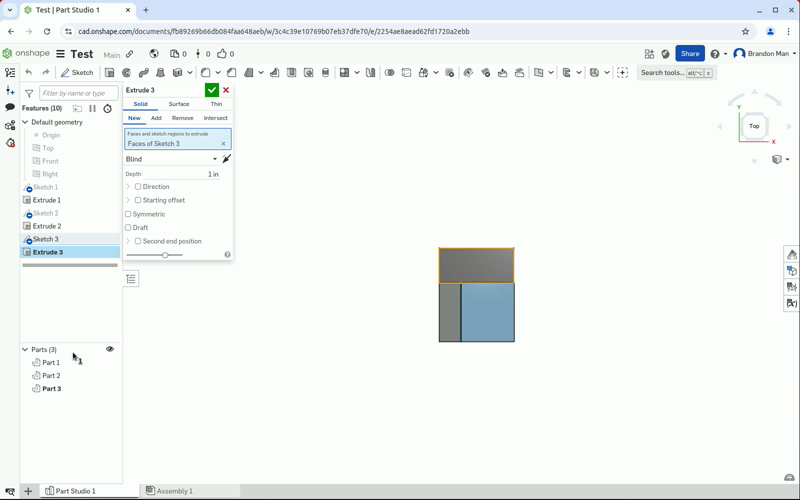
mouse_move(143, 106)
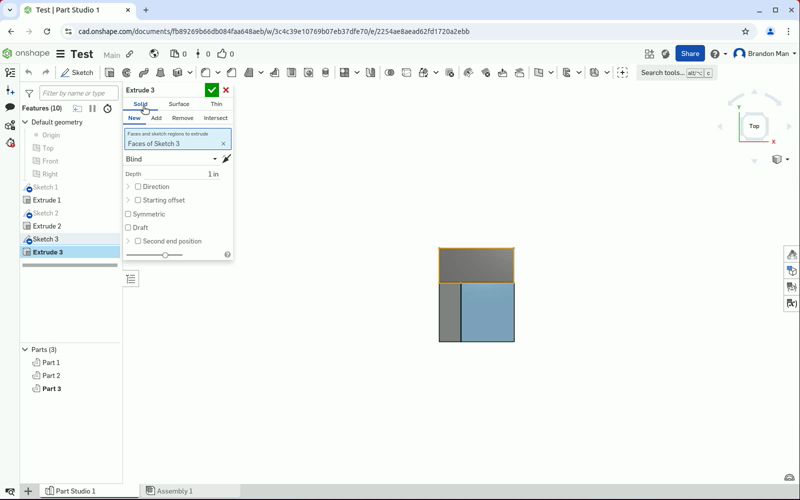
click(143, 106)
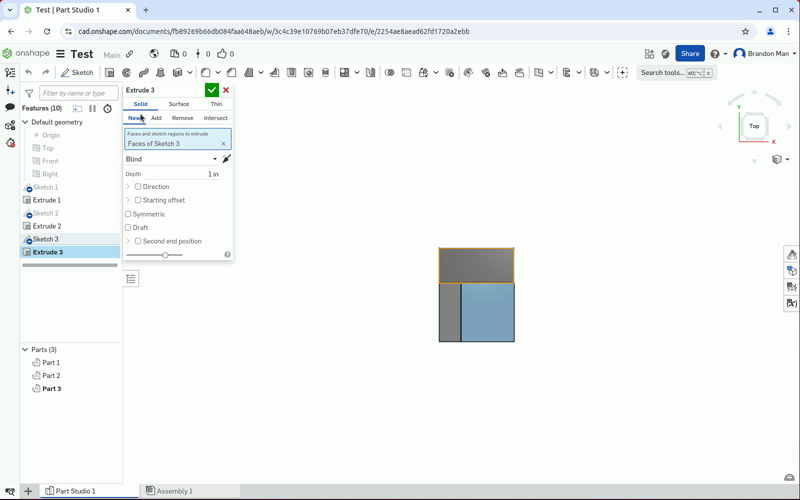
mouse_move(137, 120)
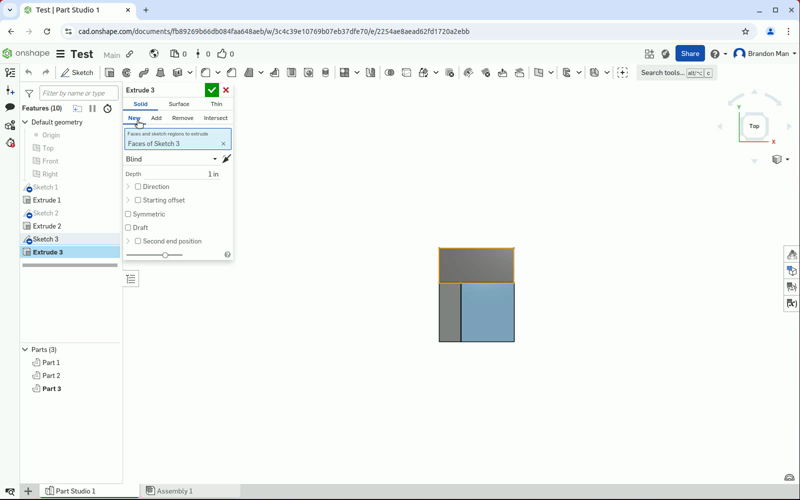
click(137, 120)
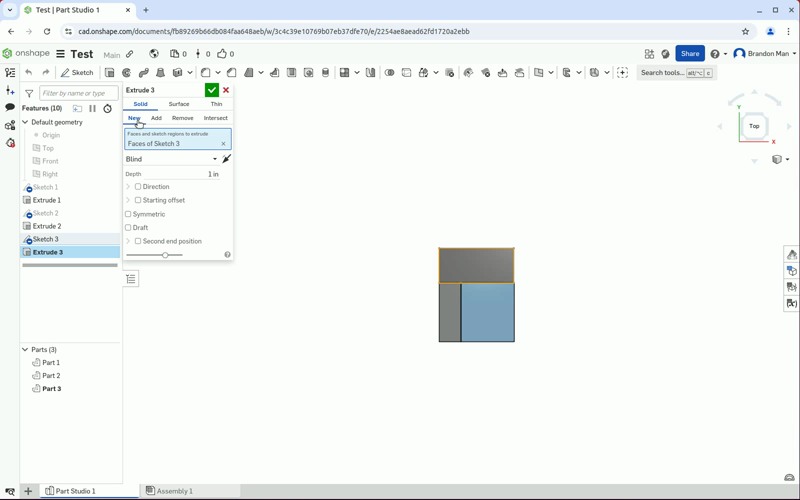
key(tab, 4)
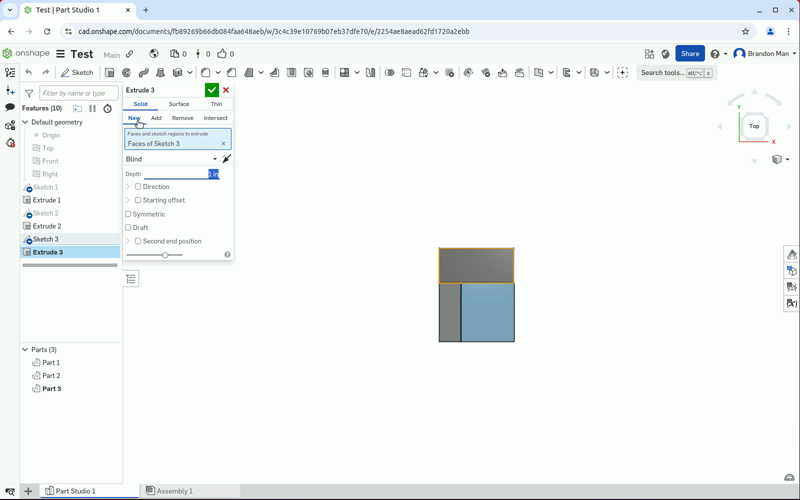
text(23.108)
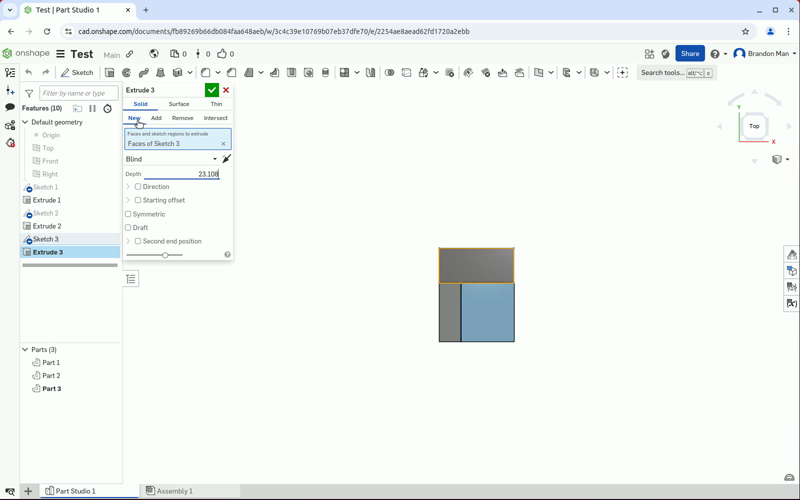
key(enter)
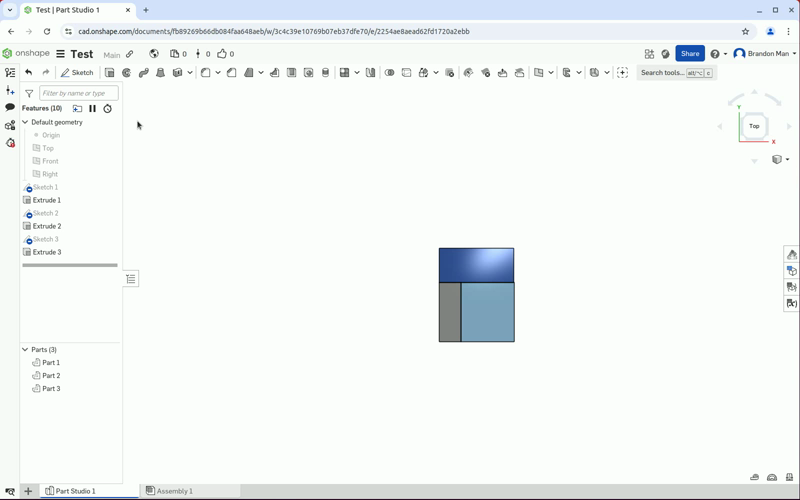
key(shift+h)
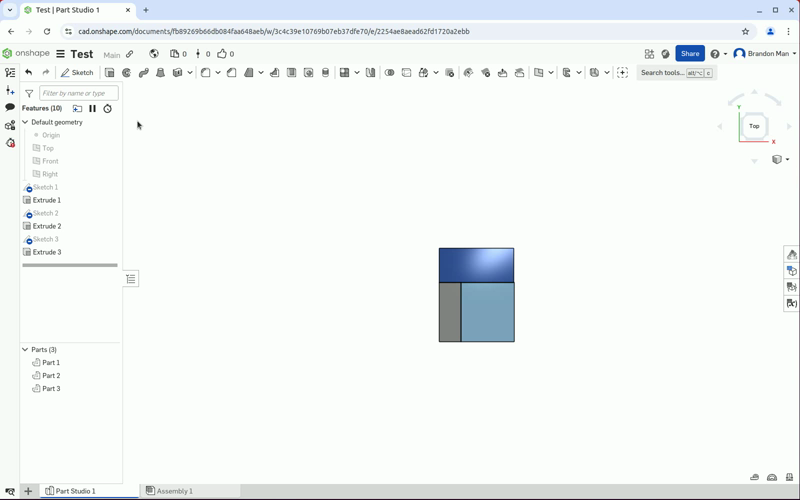
key(shift+h)
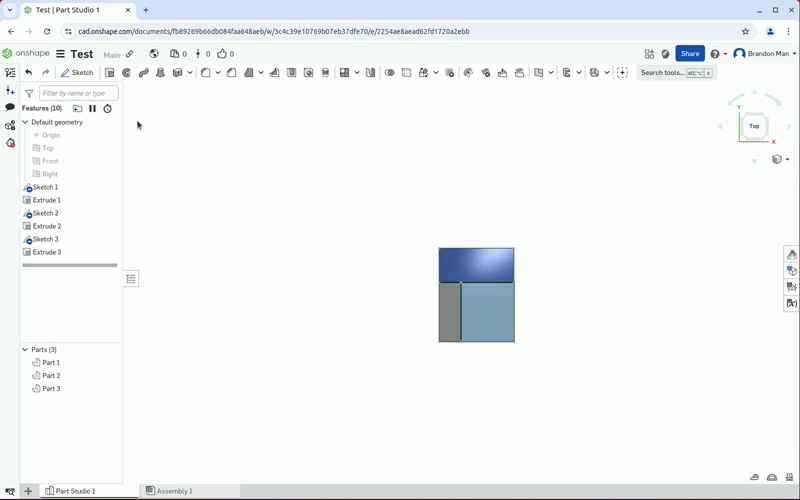
key(shift+7)
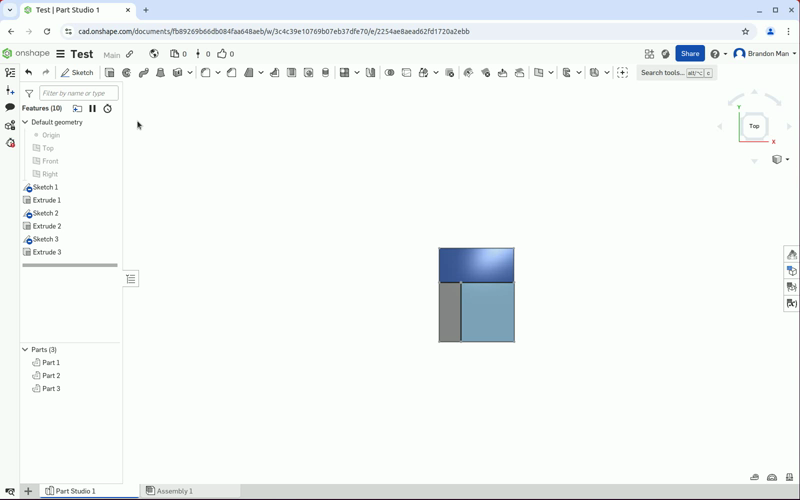
key(up, 3)
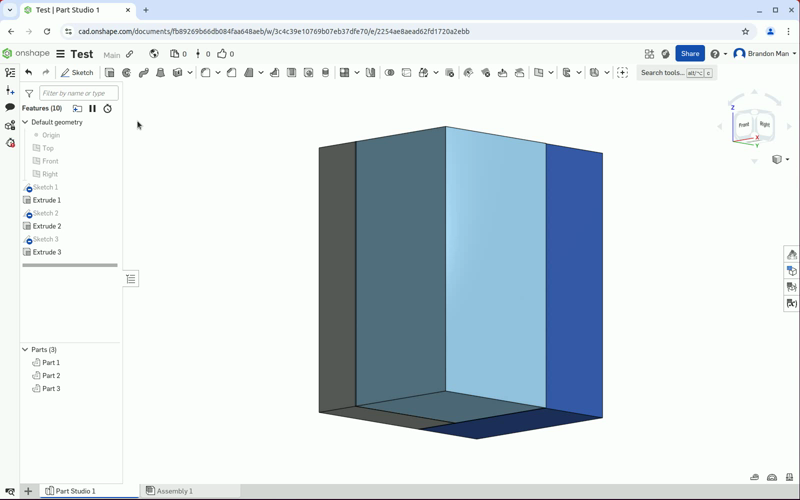
key(left, 3)
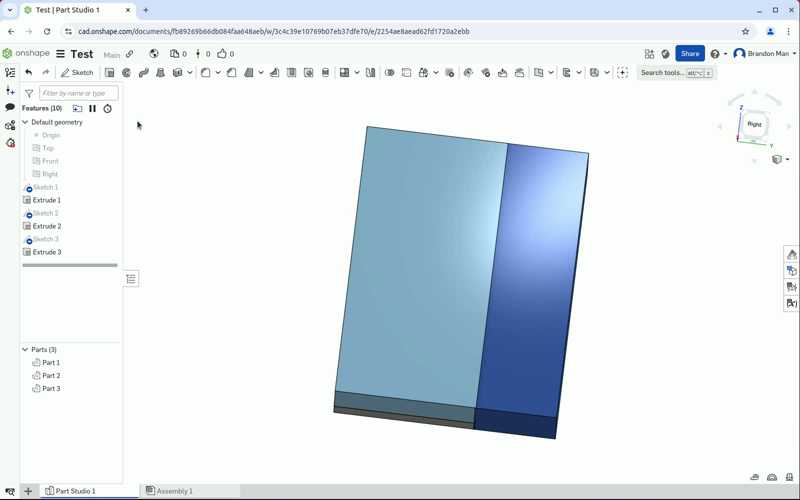
key(right, 3)
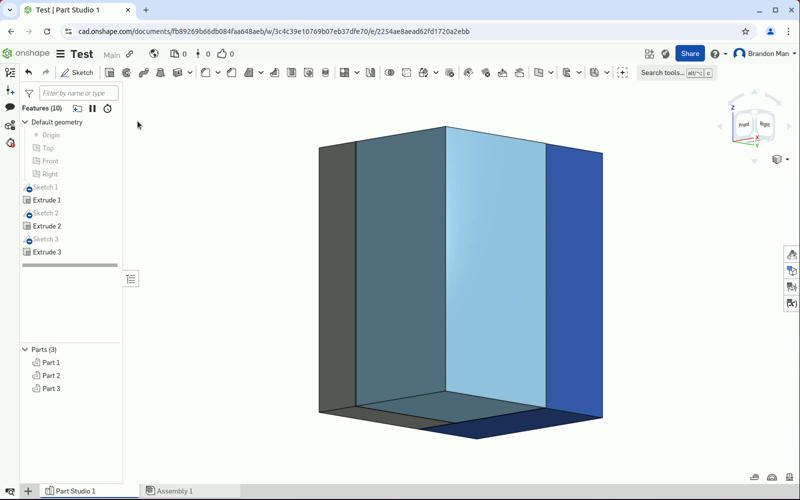
key(down, 3)
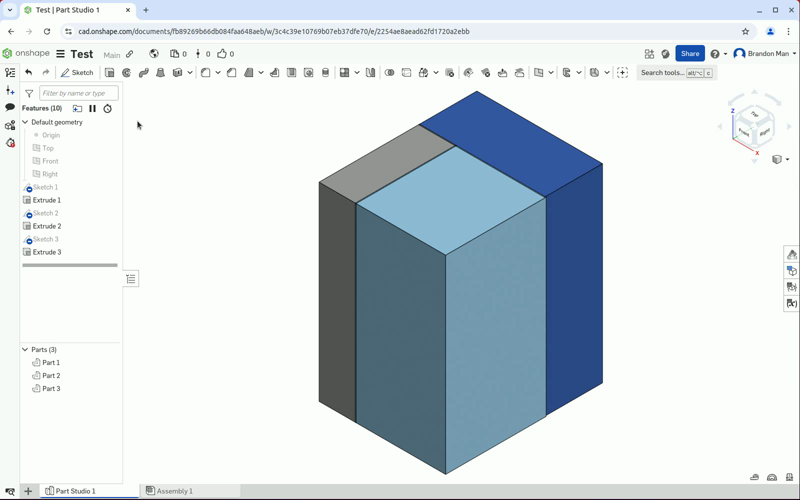
mouse_move(73, 189)
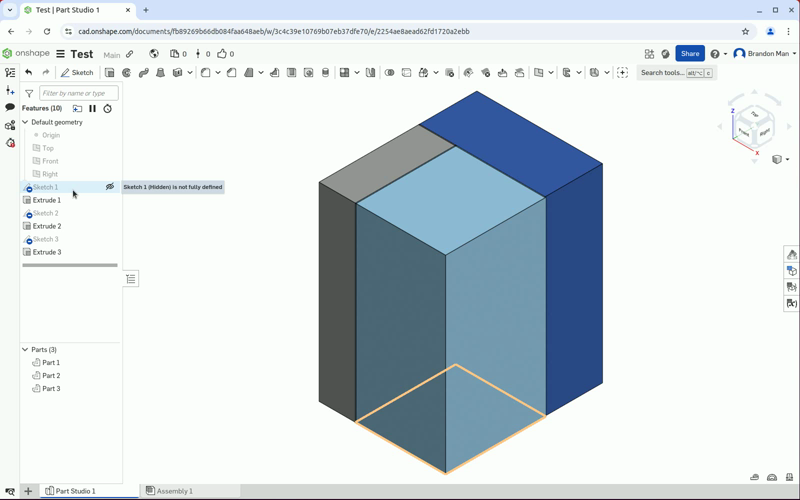
click(73, 189)